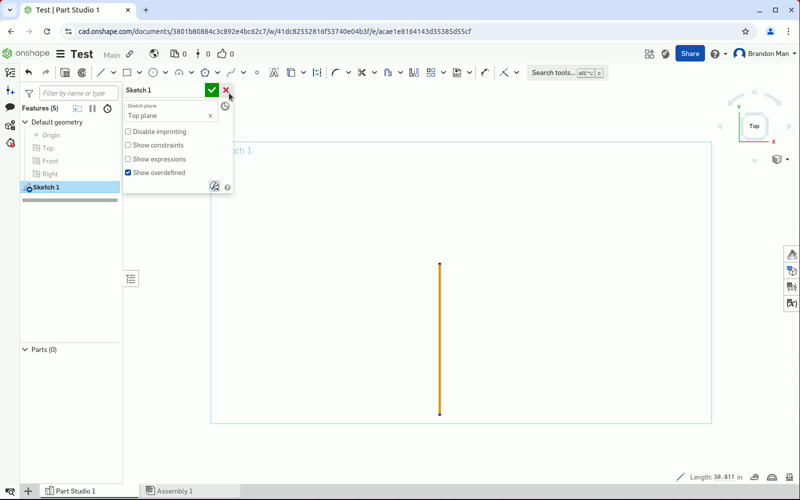
key(shift+h)
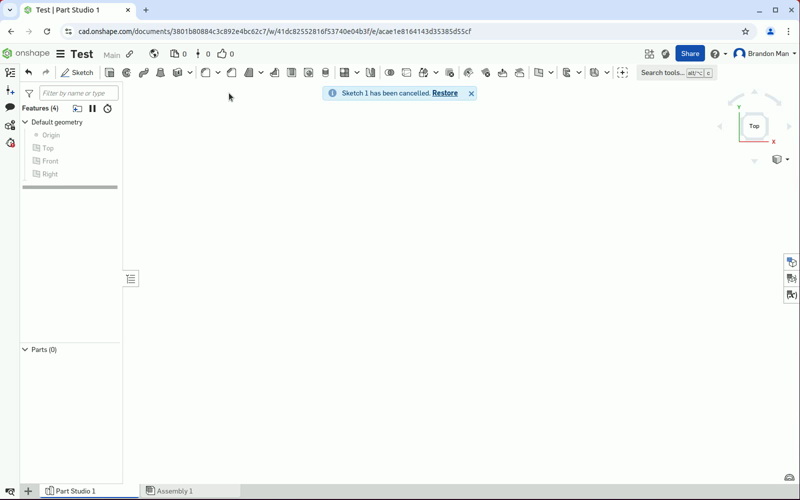
mouse_move(73, 352)
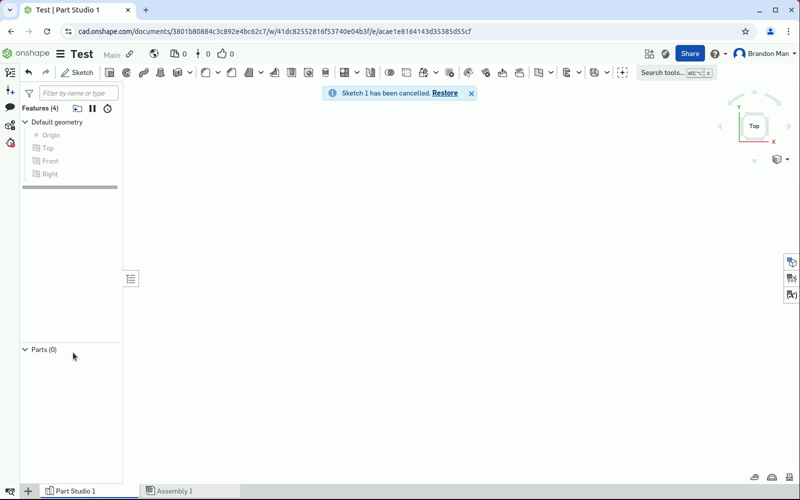
key(y)
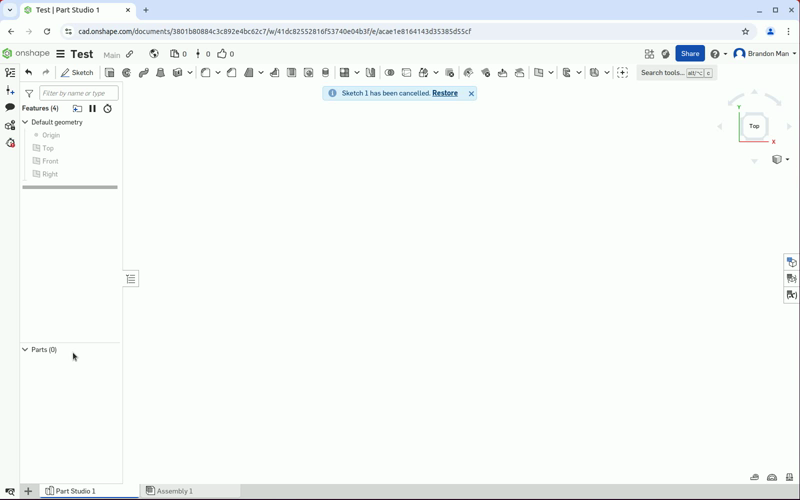
key(shift+p)
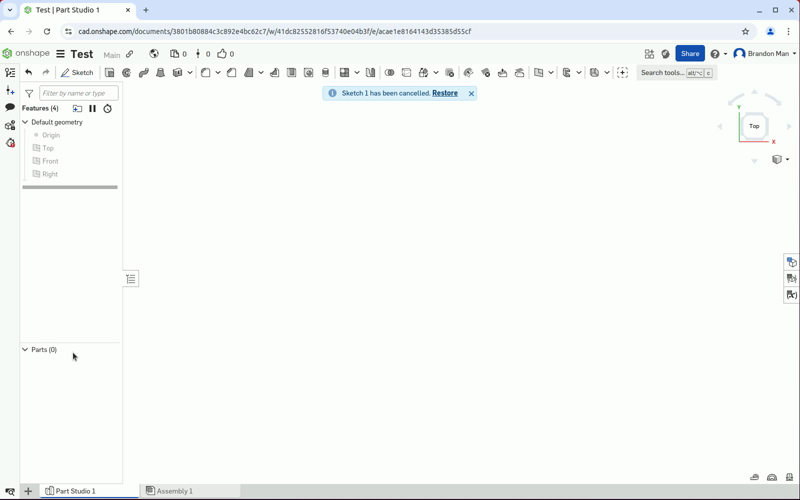
key(space)
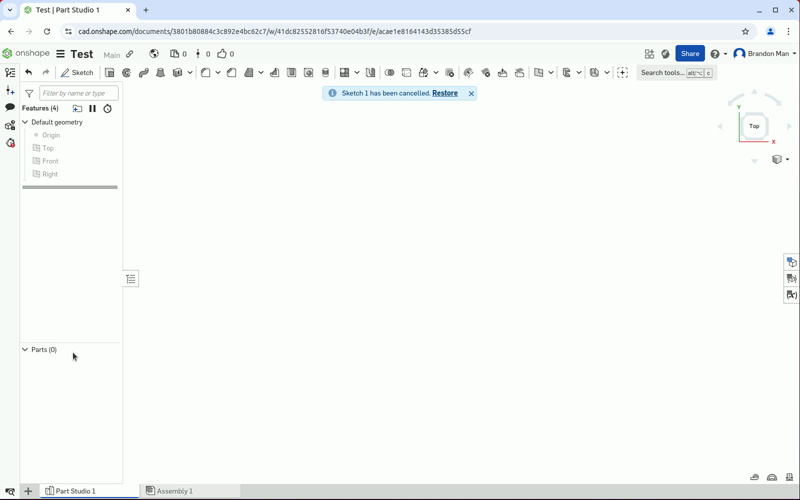
key_down(shift)
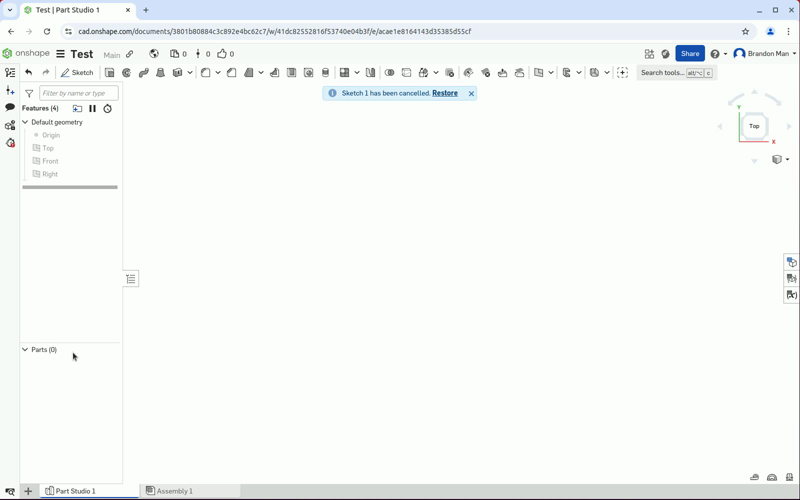
key(up)
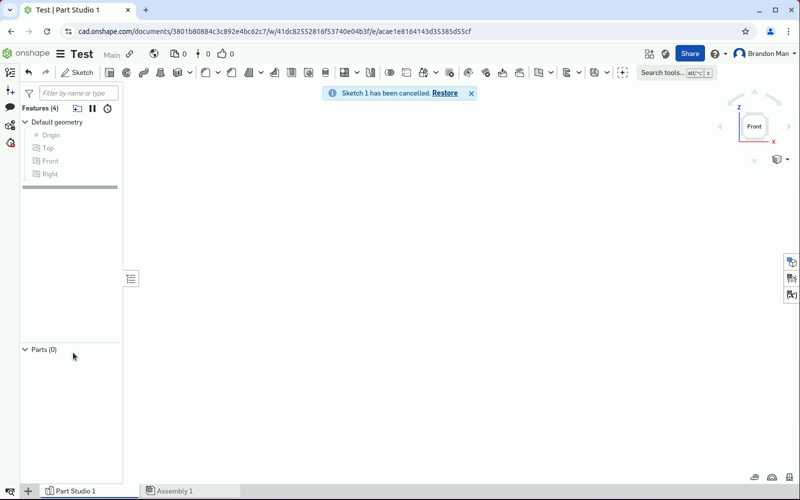
key_up(shift)
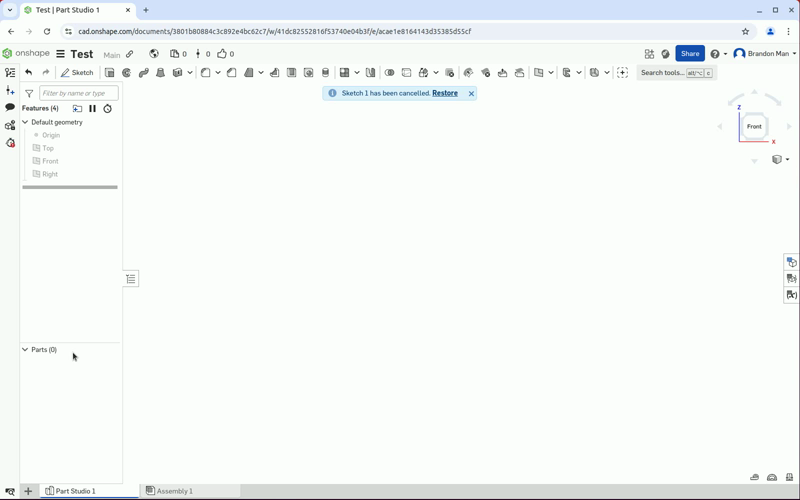
mouse_move(73, 352)
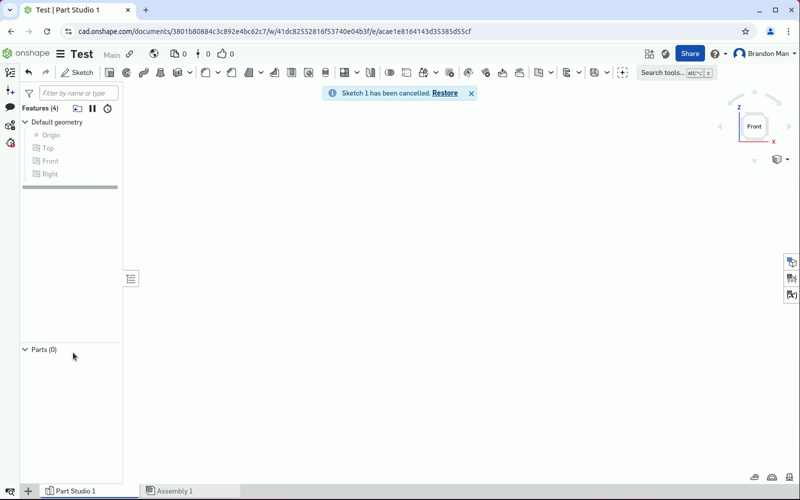
key(shift+y)
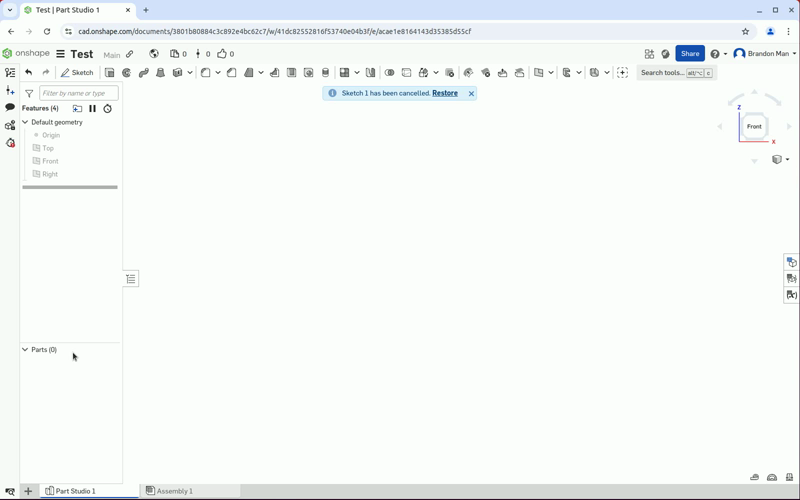
key(shift+s)
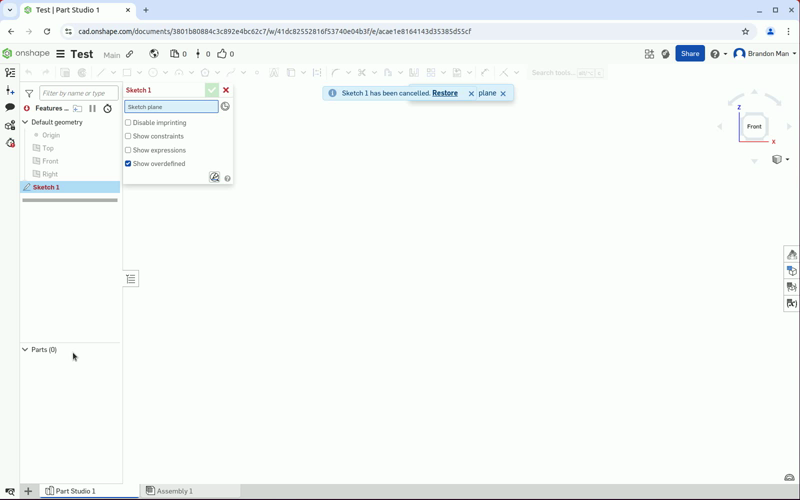
mouse_move(73, 163)
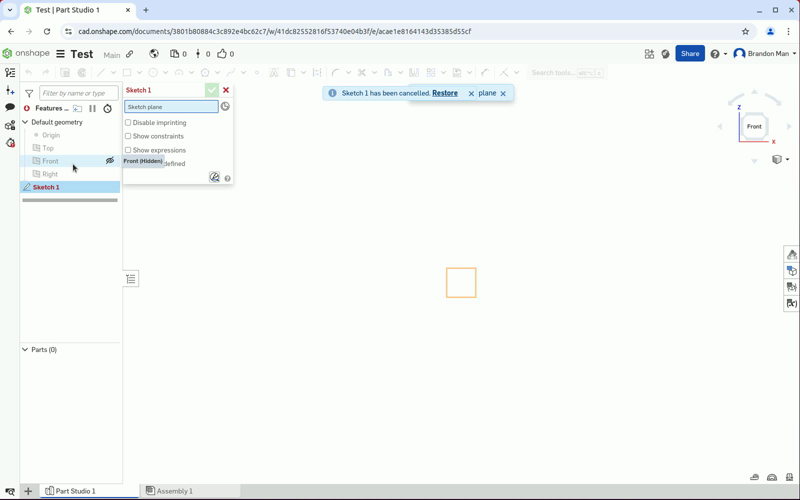
click(73, 163)
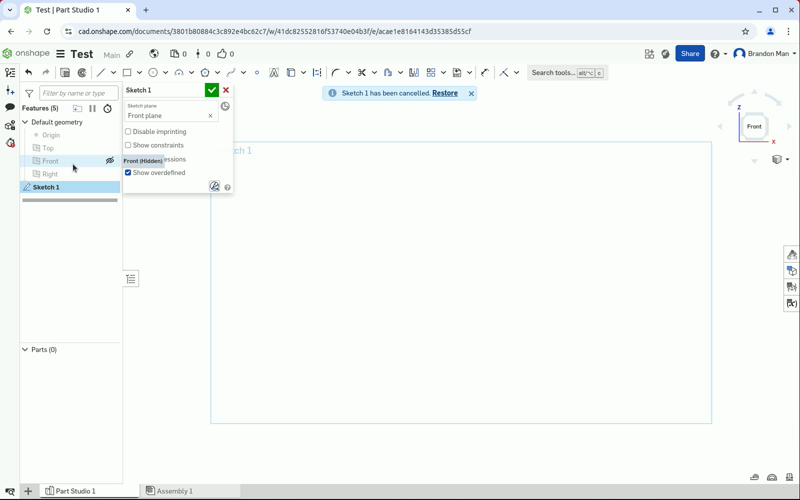
mouse_move(73, 352)
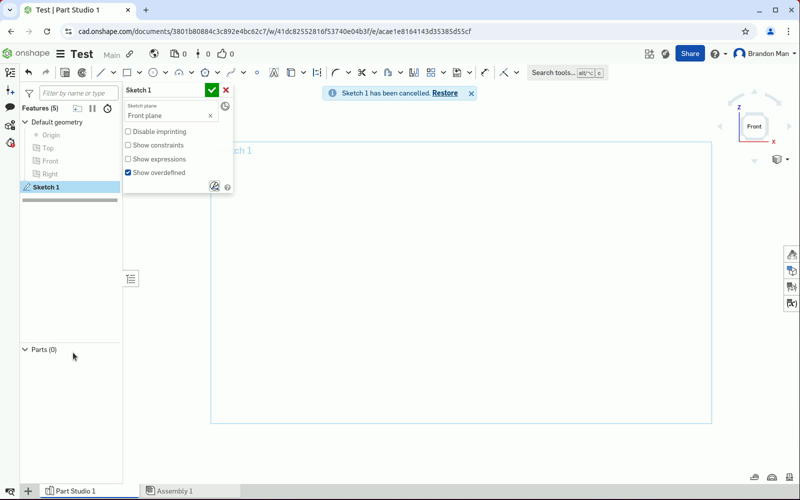
key(y)
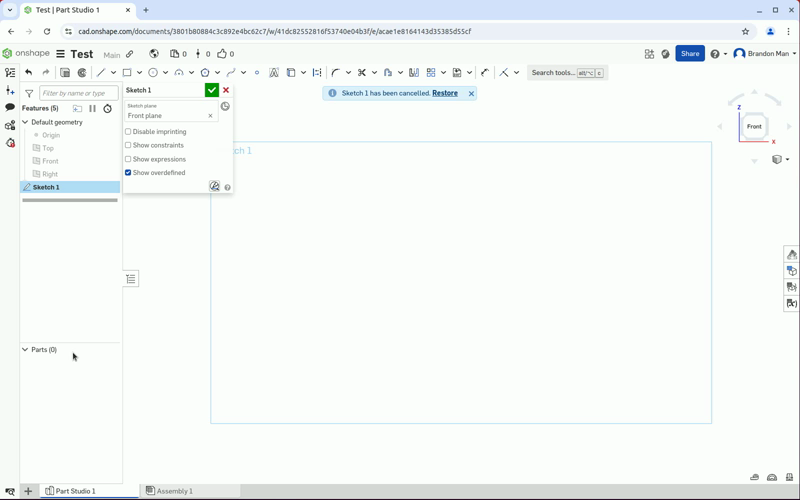
key(l)
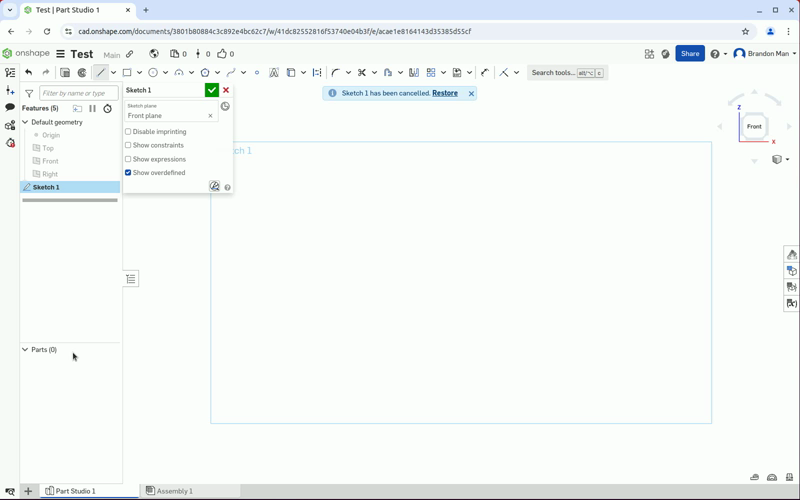
key_down(shift)
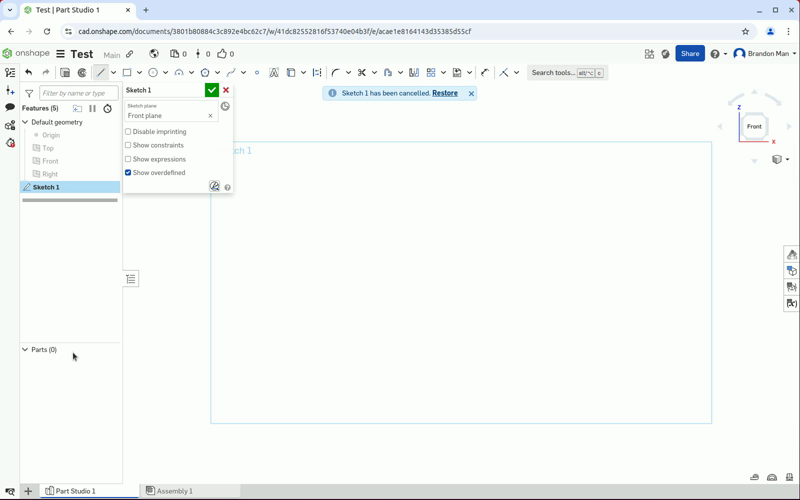
mouse_move(348, 326)
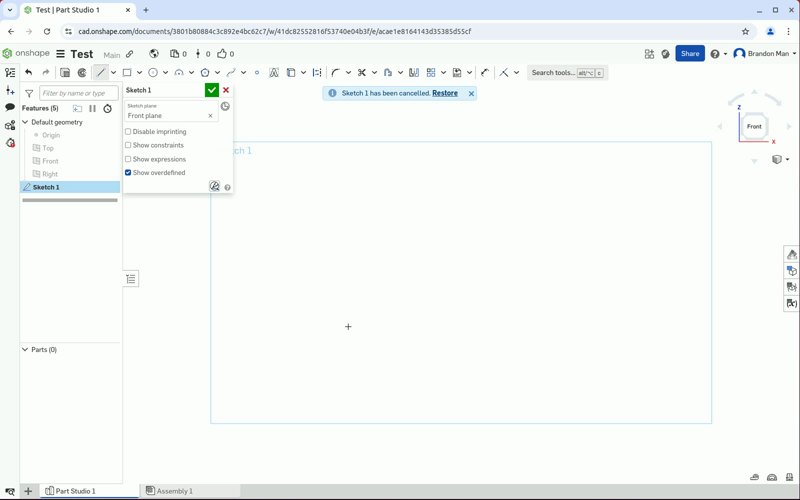
click(348, 326)
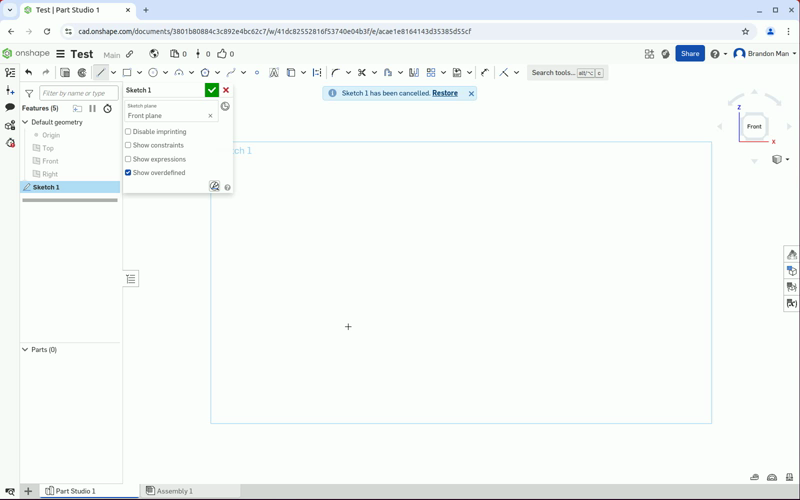
key_up(shift)
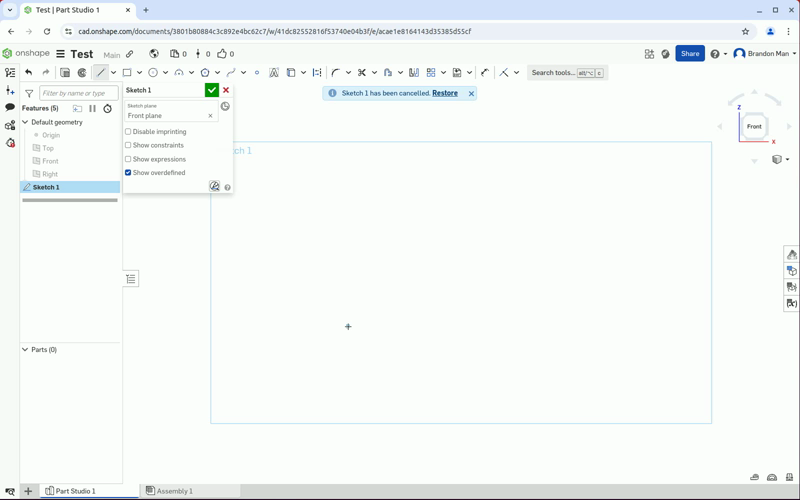
key_down(shift)
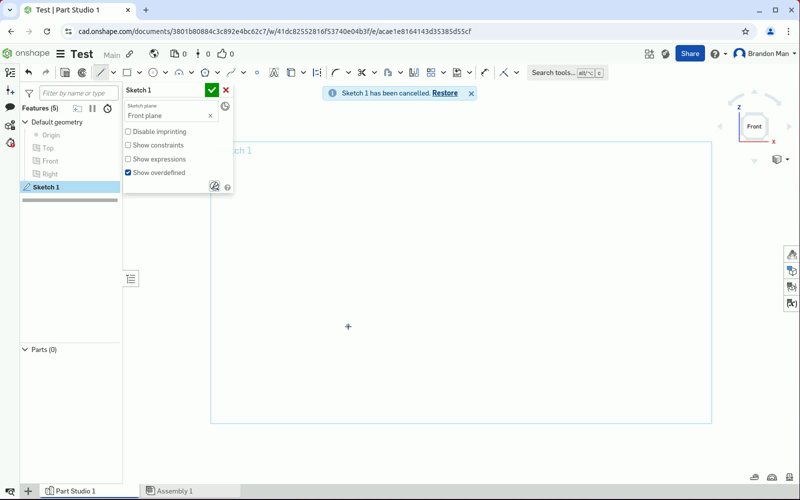
mouse_move(536, 326)
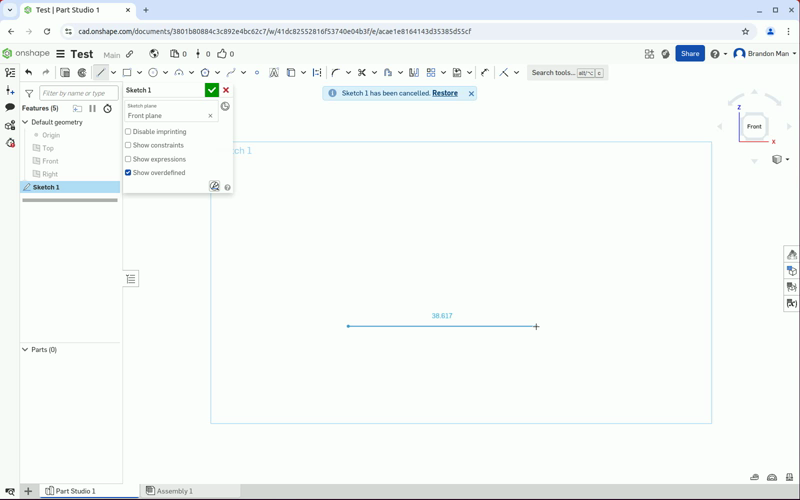
click(536, 326)
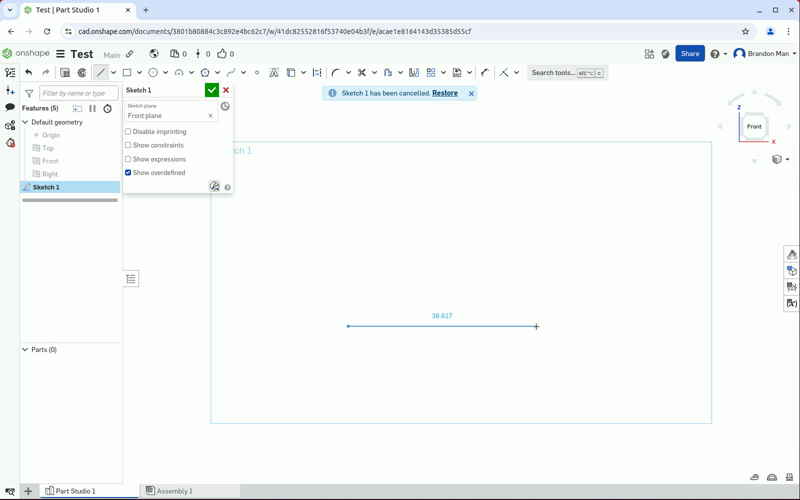
key_up(shift)
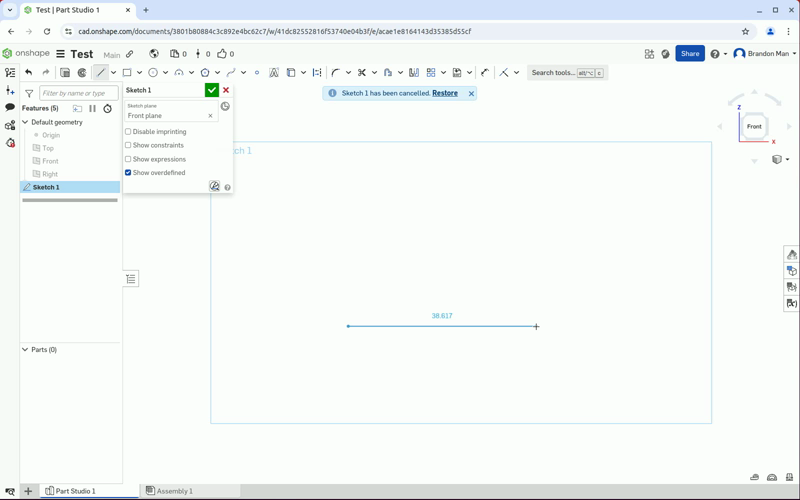
key_down(shift)
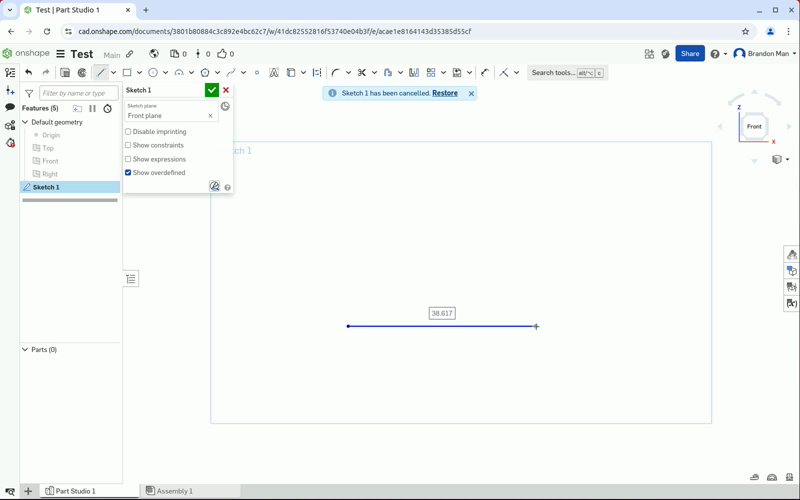
mouse_move(566, 326)
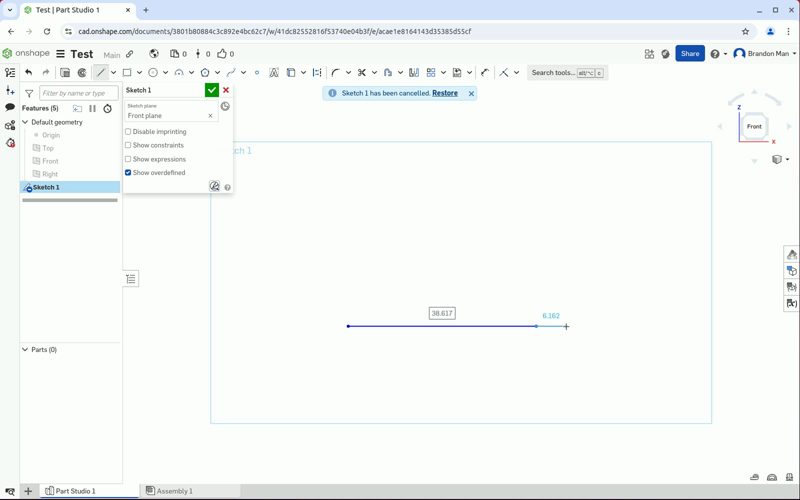
mouse_move(536, 274)
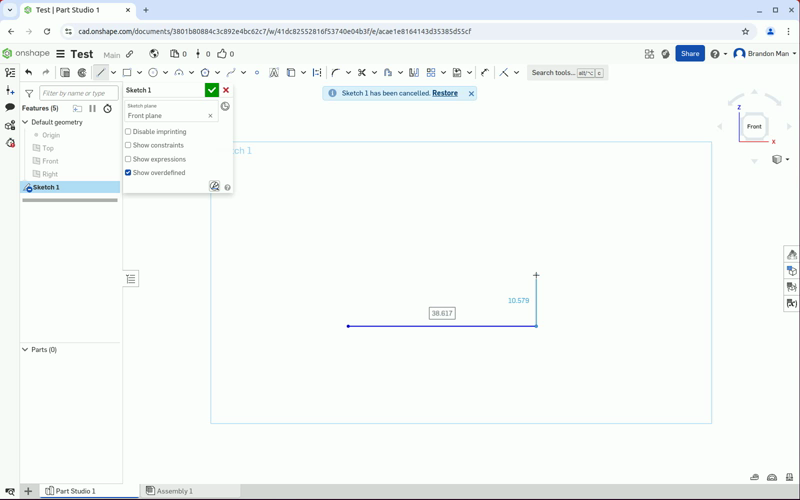
click(536, 274)
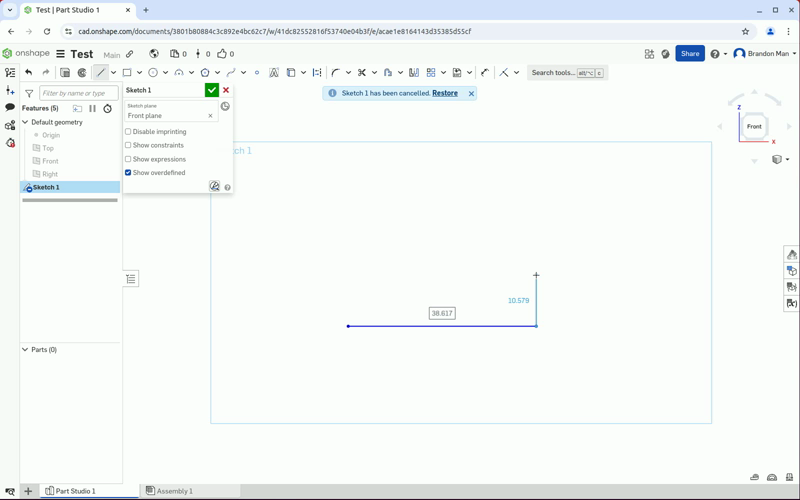
key_up(shift)
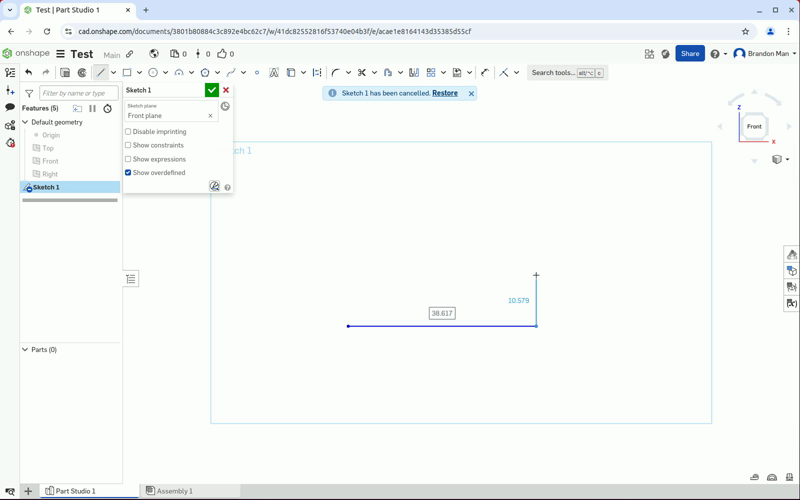
key_down(shift)
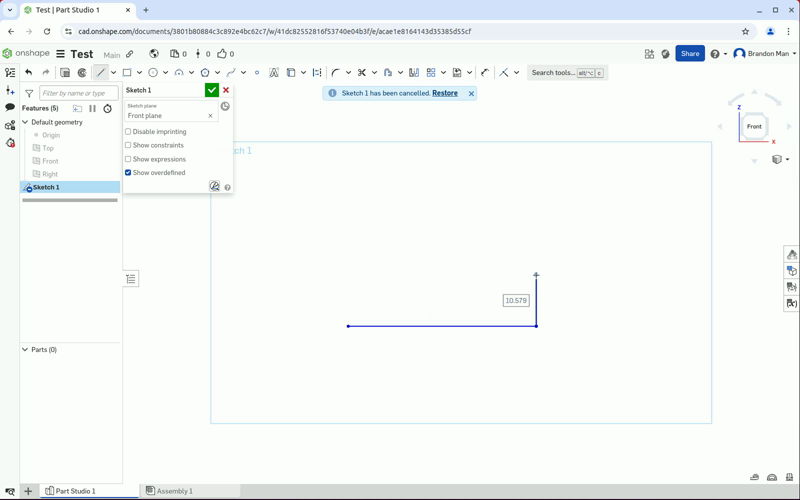
mouse_move(348, 274)
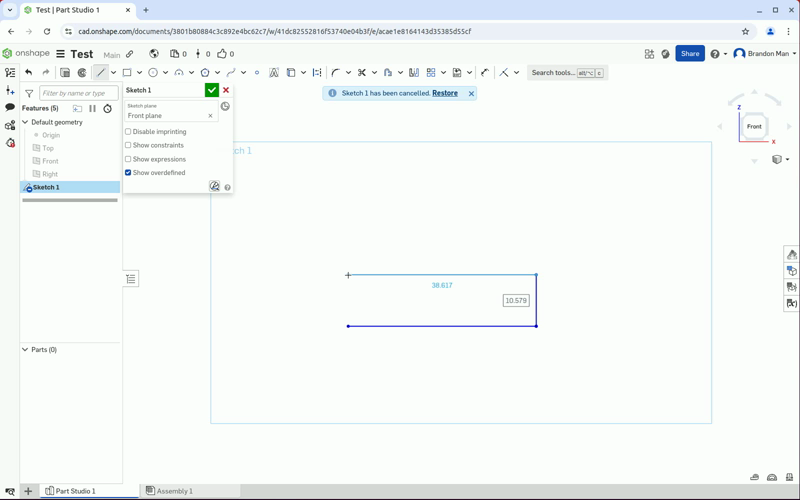
click(348, 274)
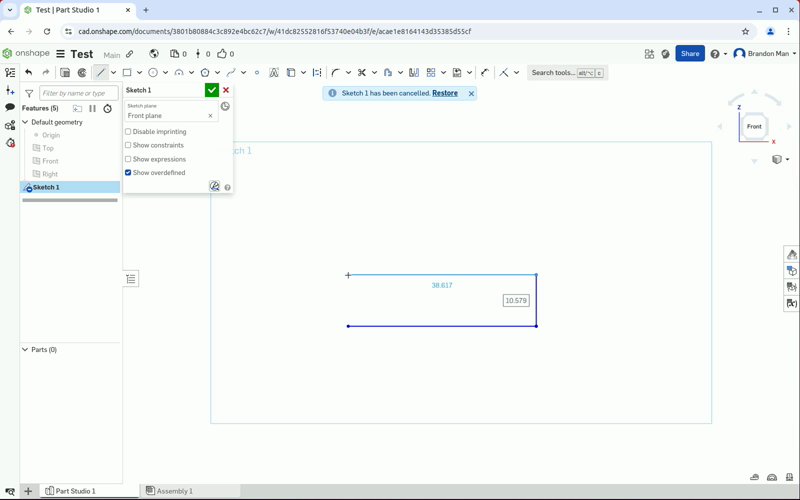
key_up(shift)
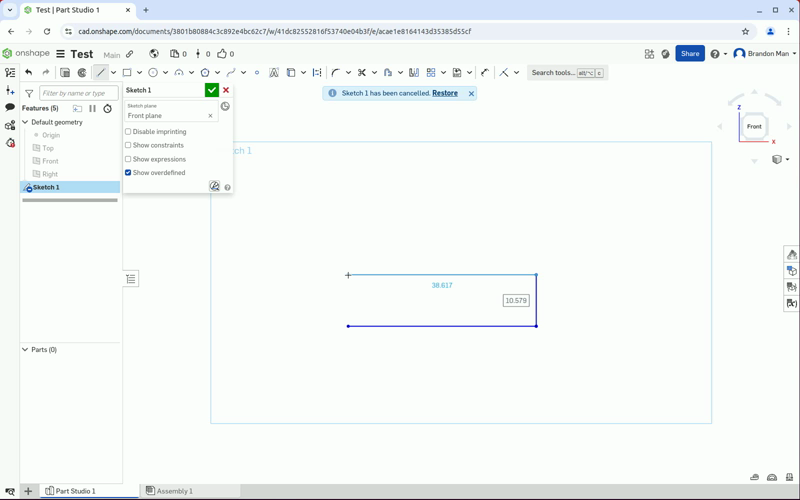
mouse_move(378, 274)
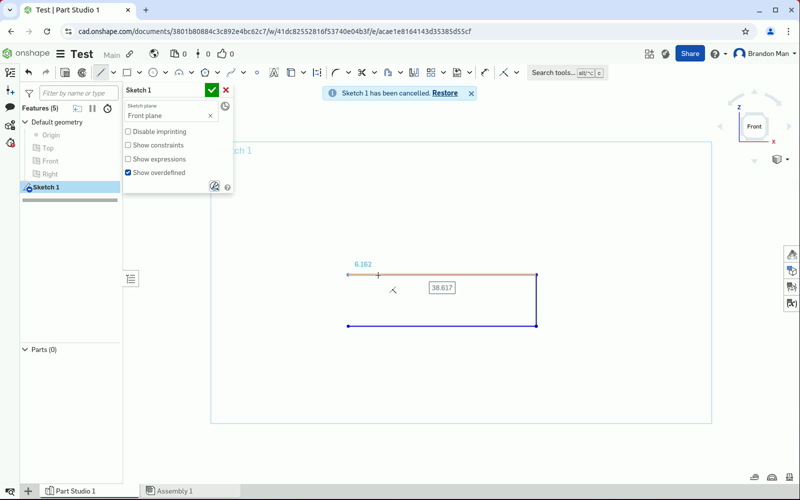
key_down(shift)
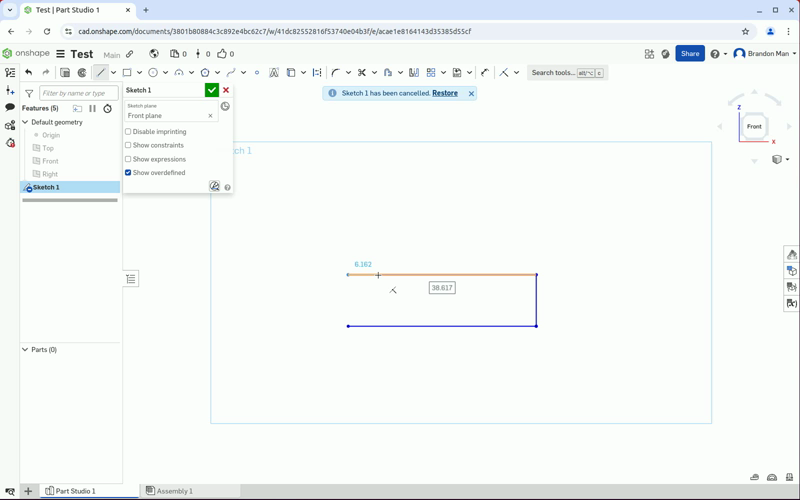
mouse_move(348, 326)
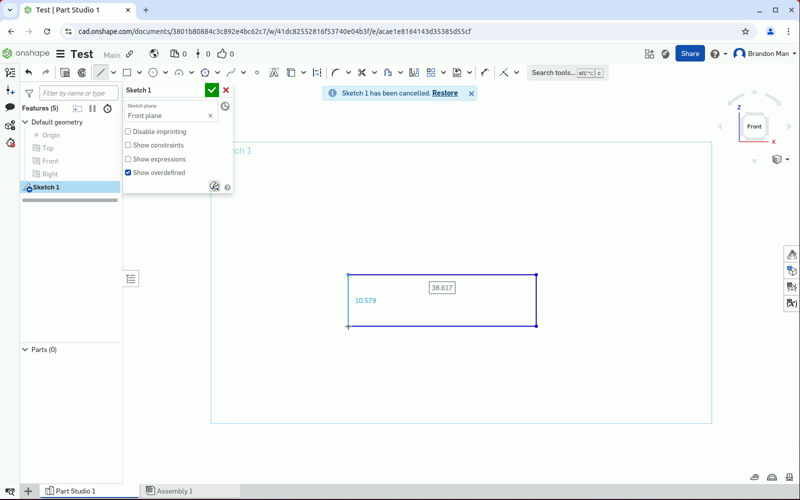
key_up(shift)
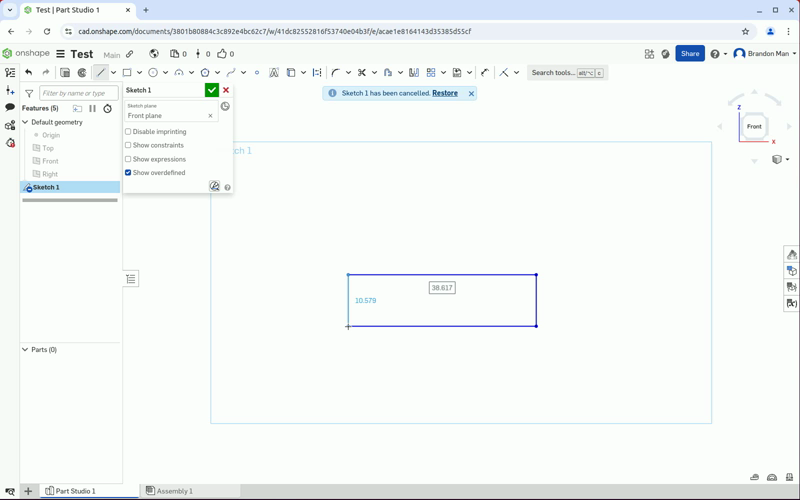
click(348, 326)
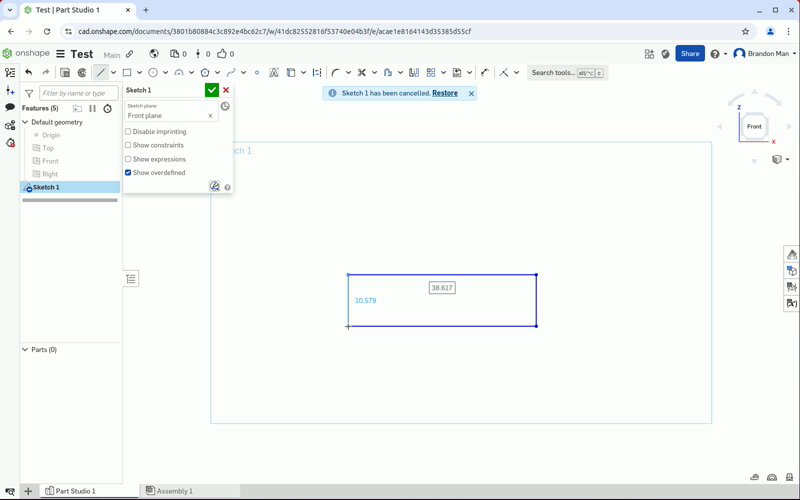
key(esc)
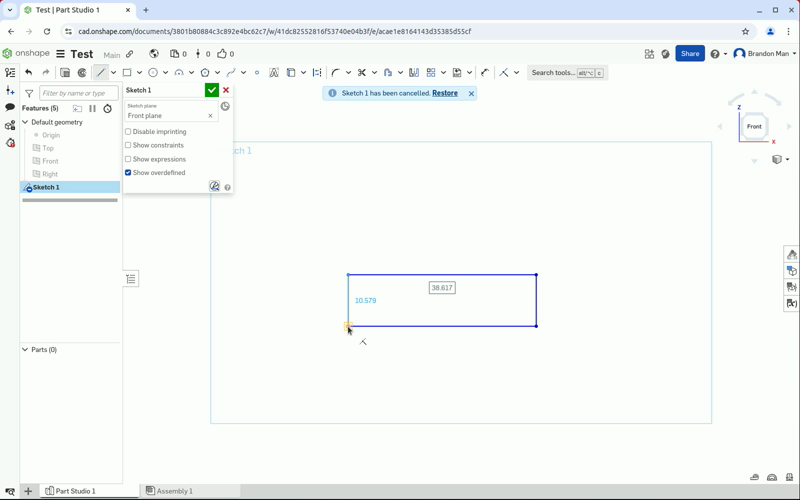
key(c)
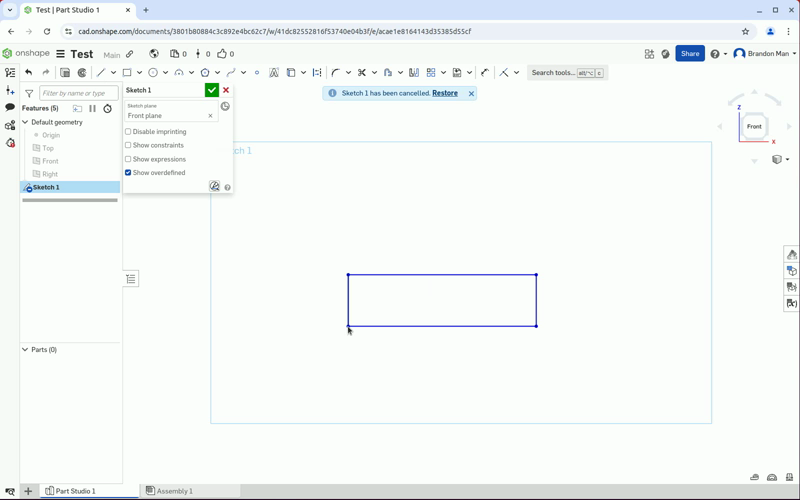
key_down(shift)
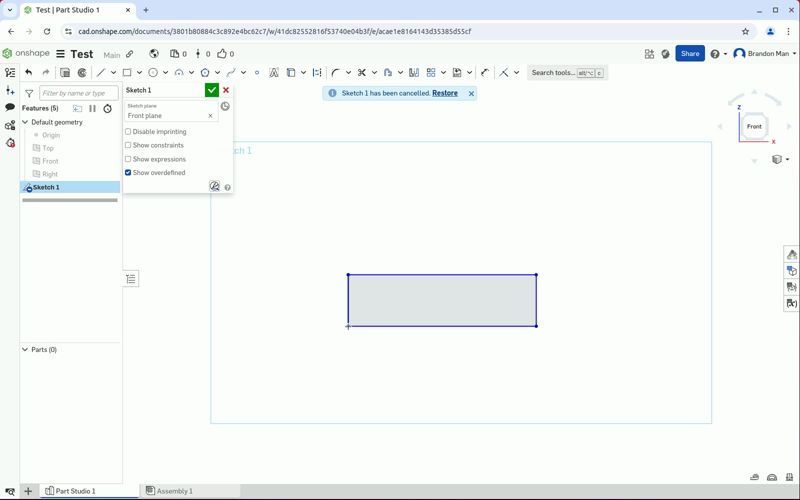
mouse_move(443, 300)
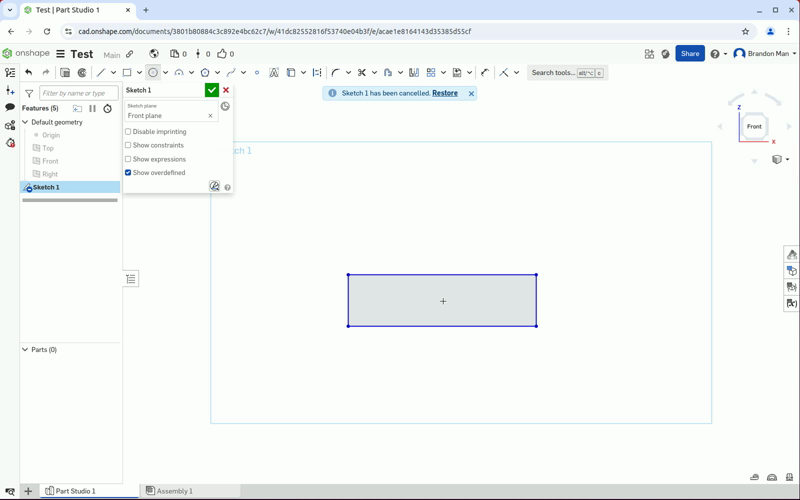
click(443, 300)
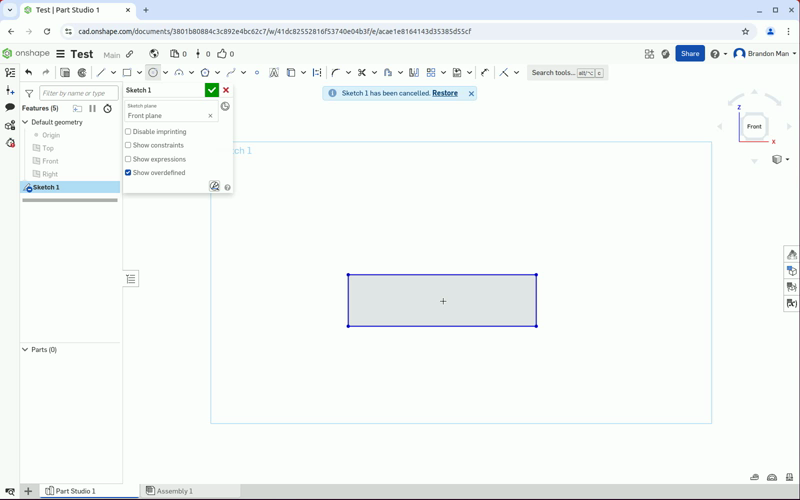
key_up(shift)
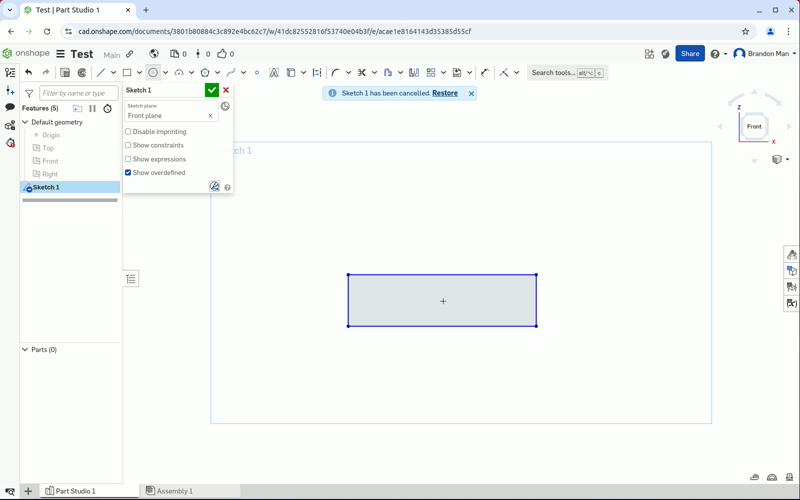
mouse_move(456, 300)
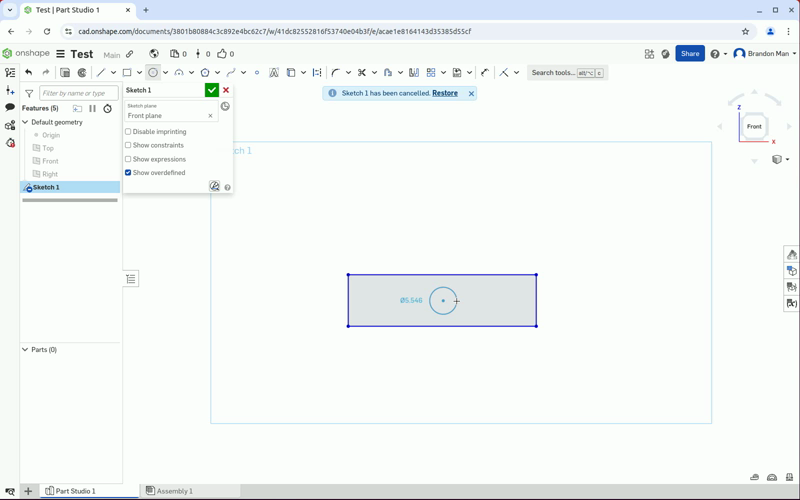
click(456, 300)
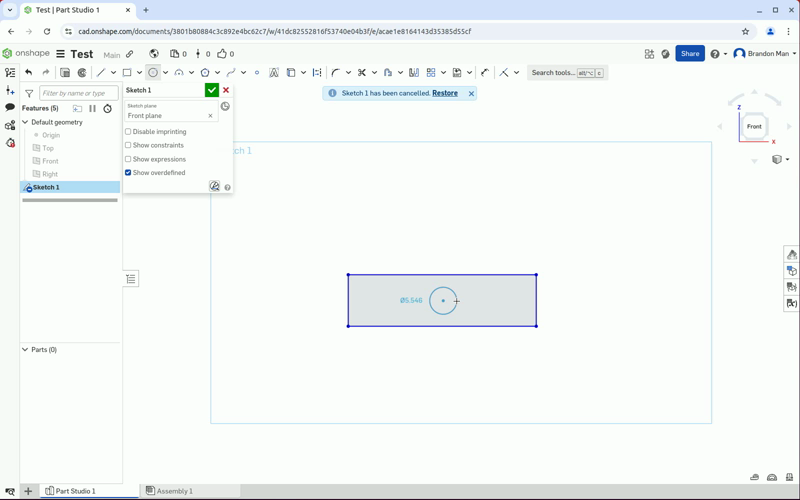
key(esc)
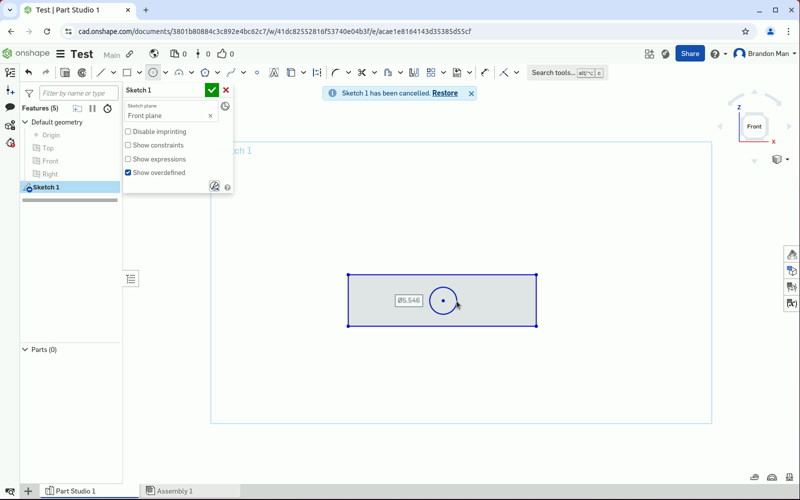
mouse_move(371, 284)
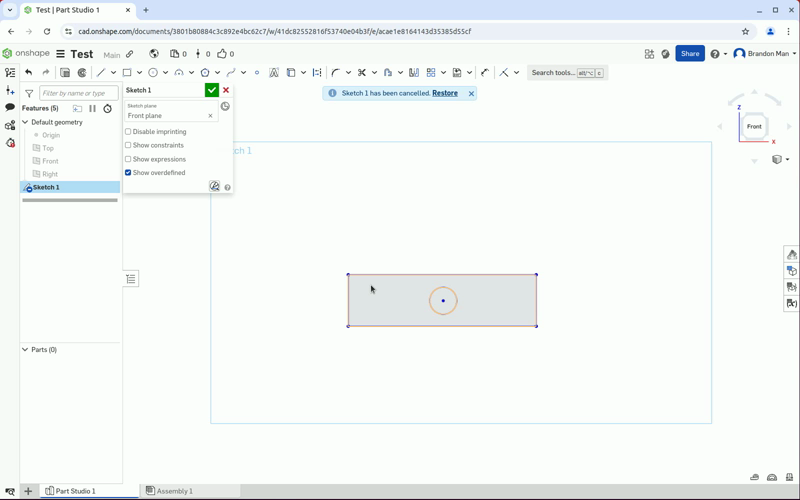
click(371, 284)
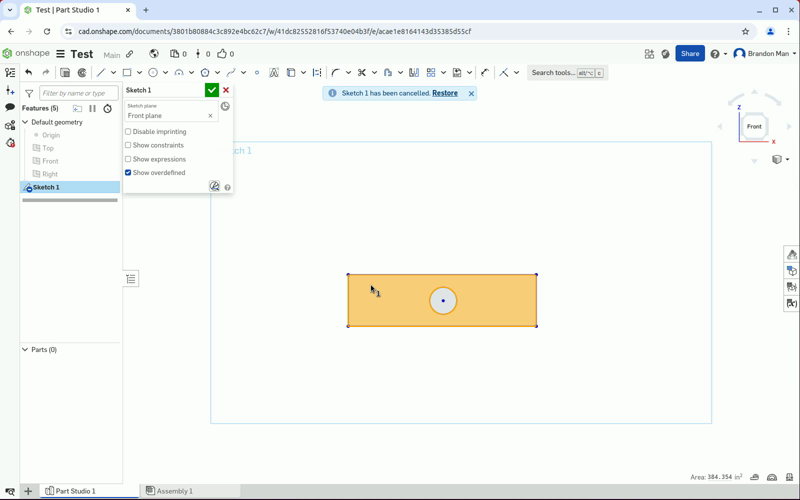
mouse_move(73, 352)
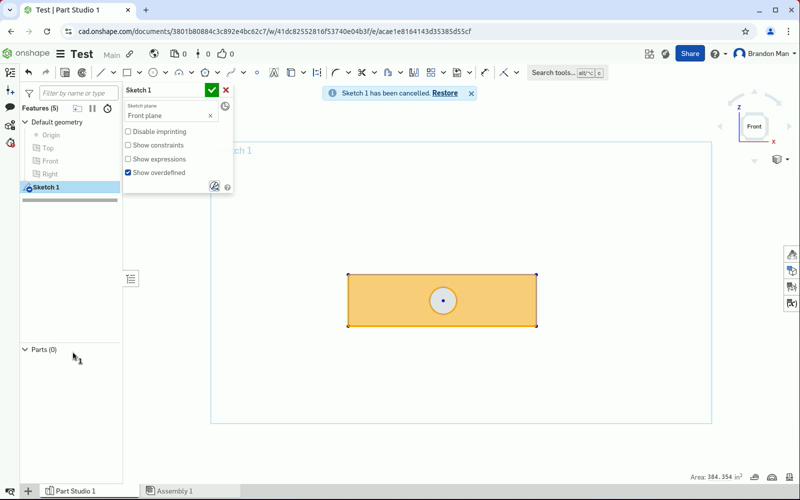
key(shift+y)
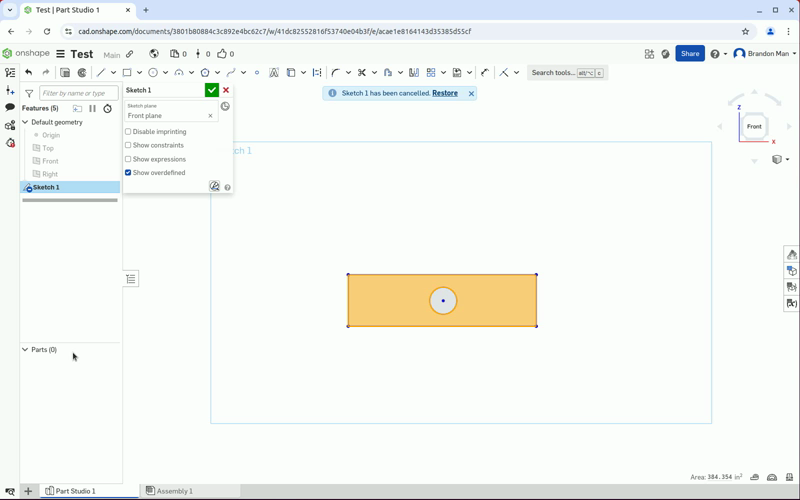
key(shift+e)
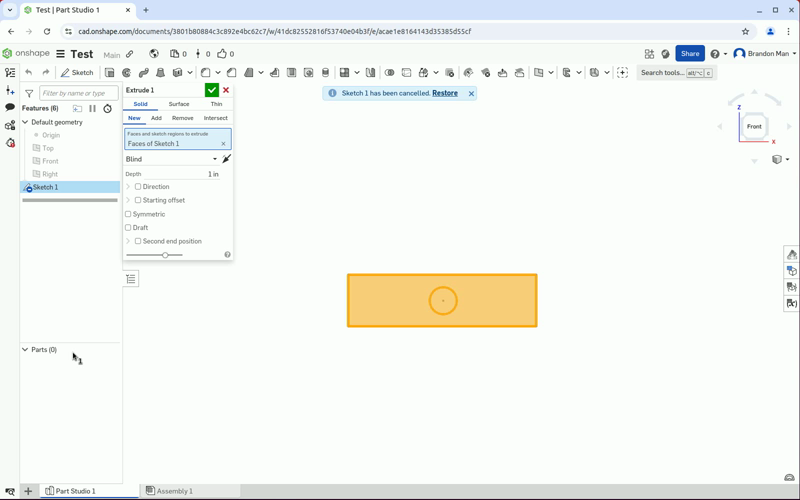
mouse_move(143, 106)
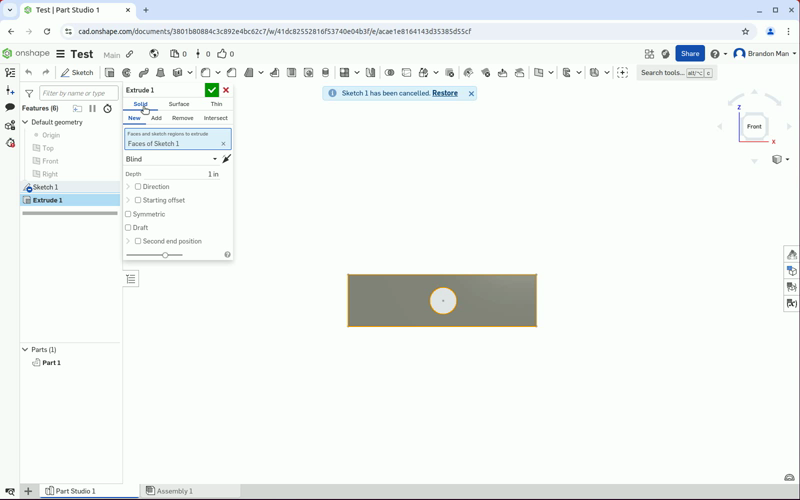
click(143, 106)
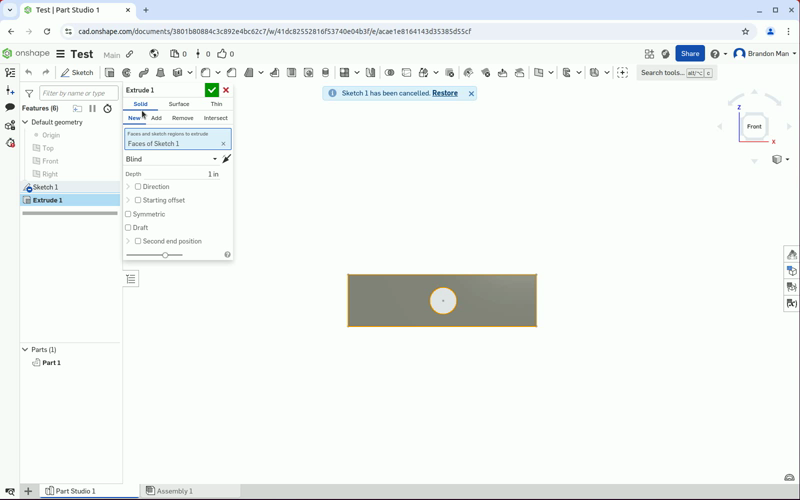
mouse_move(137, 120)
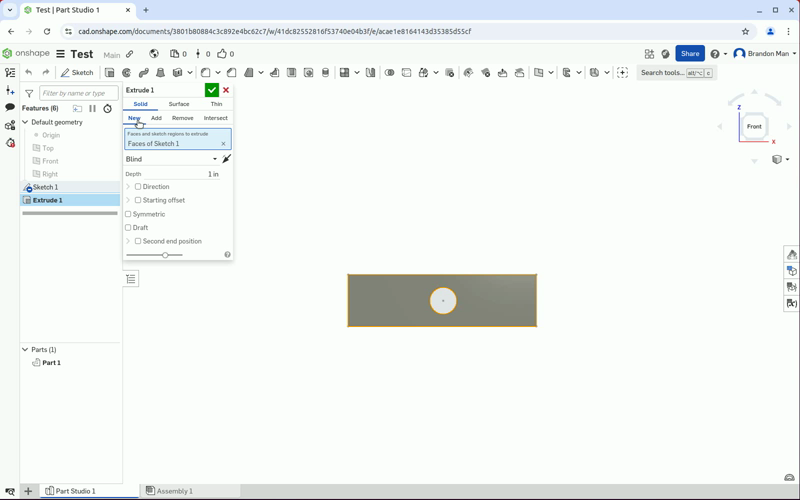
click(137, 120)
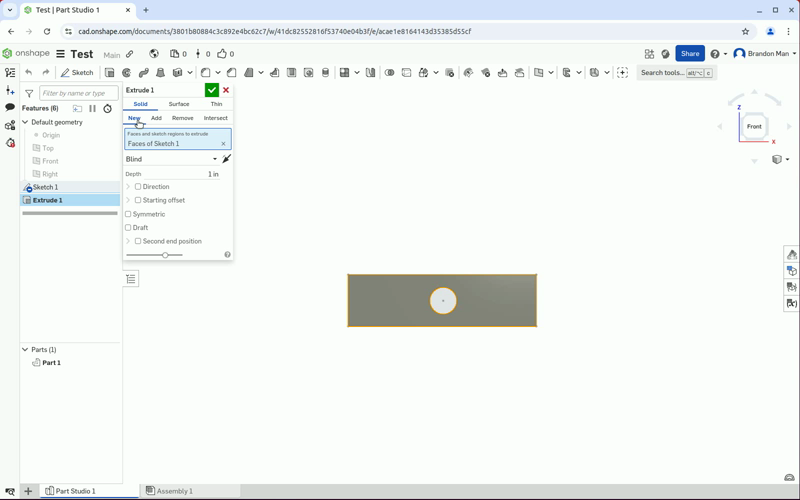
key(tab, 4)
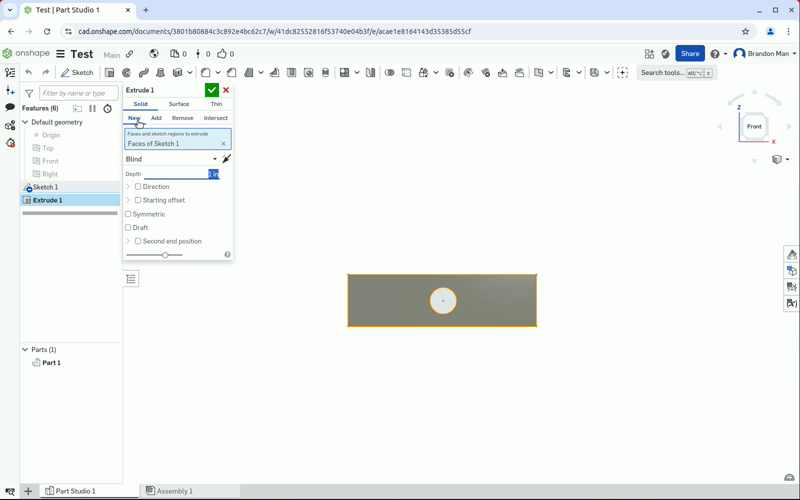
text(5.296)
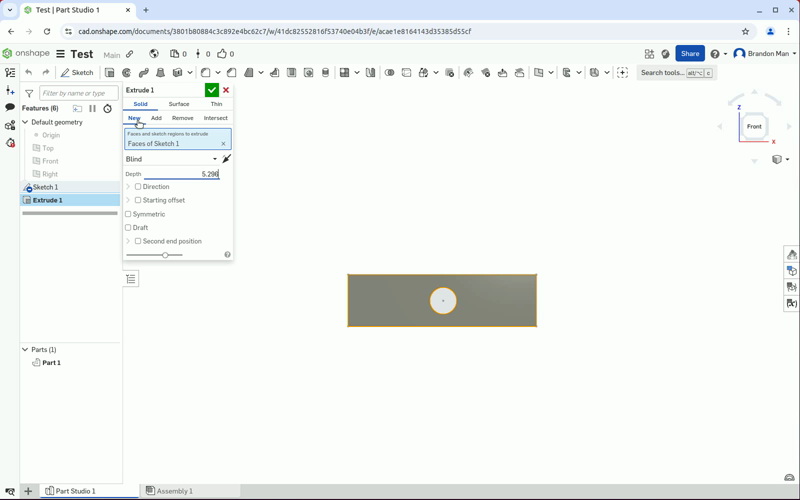
key(enter)
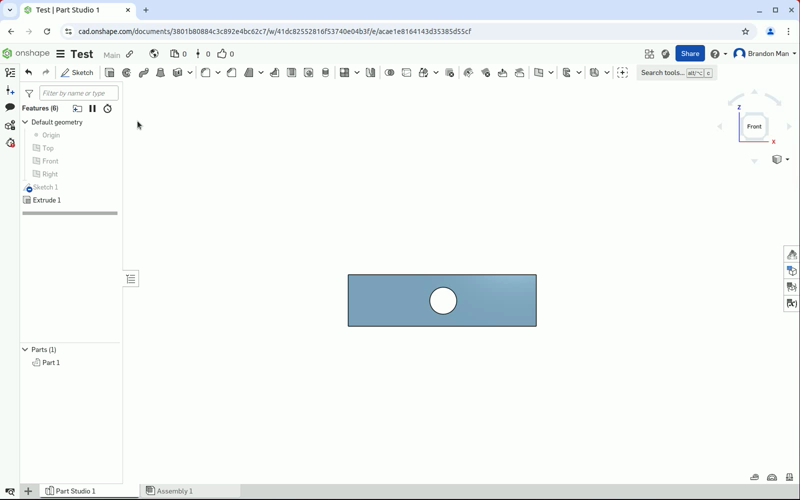
key(shift+h)
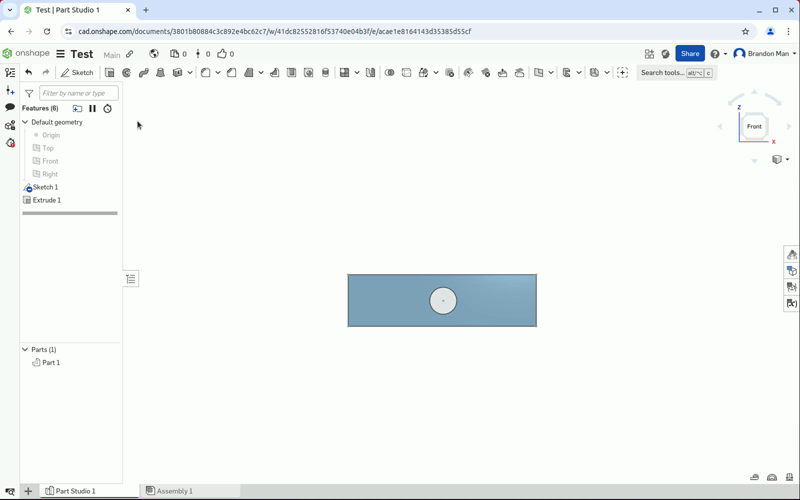
key(shift+h)
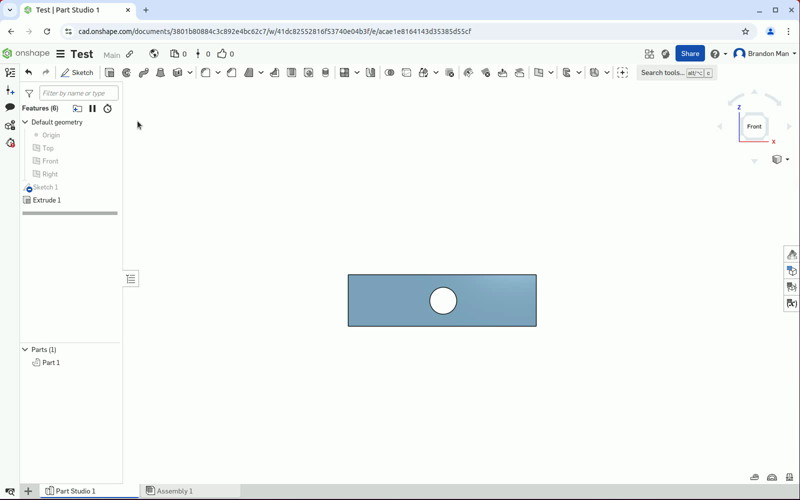
mouse_move(73, 189)
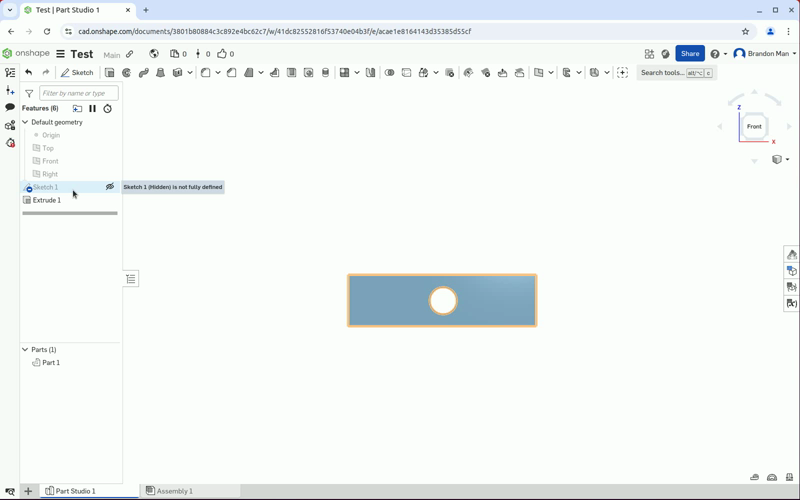
click(73, 189)
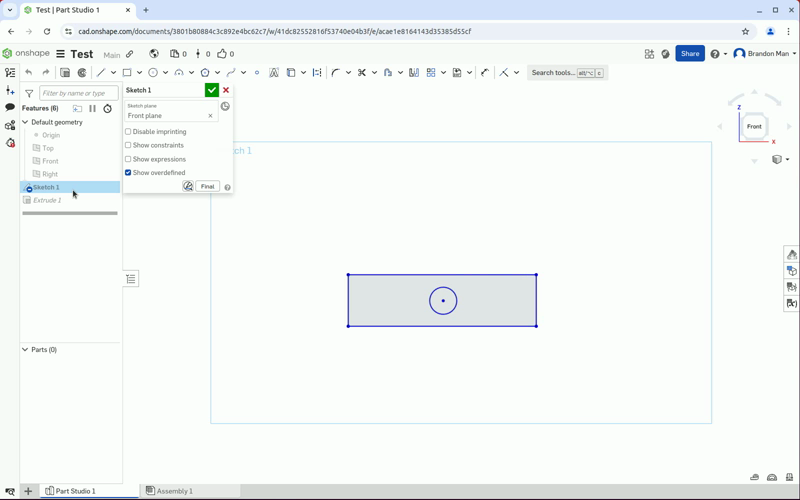
mouse_move(229, 92)
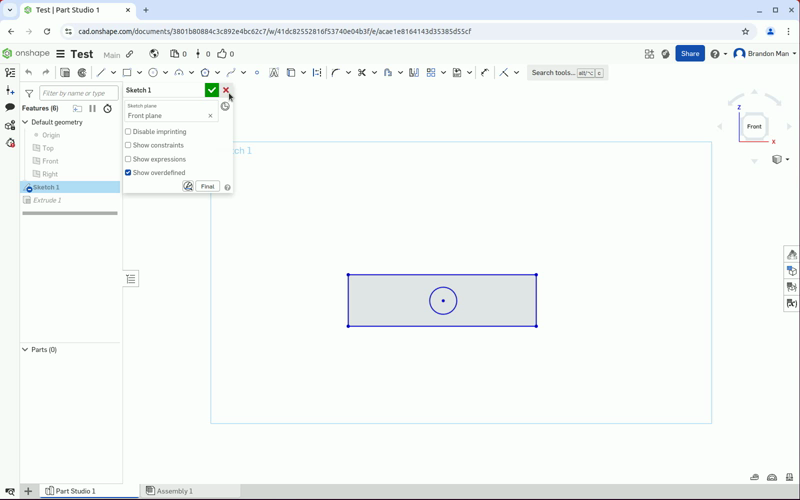
click(229, 92)
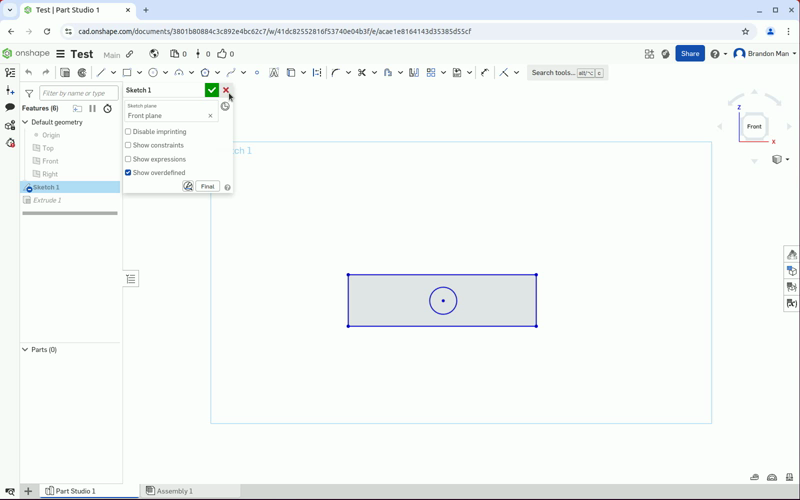
key(shift+s)
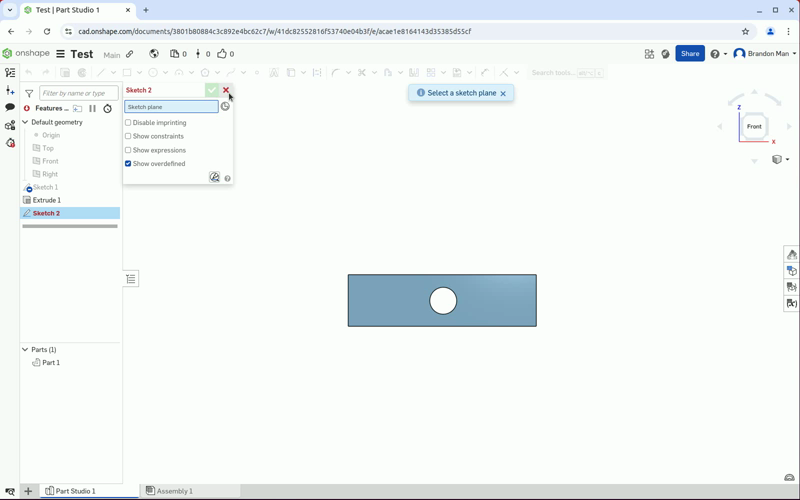
mouse_move(73, 163)
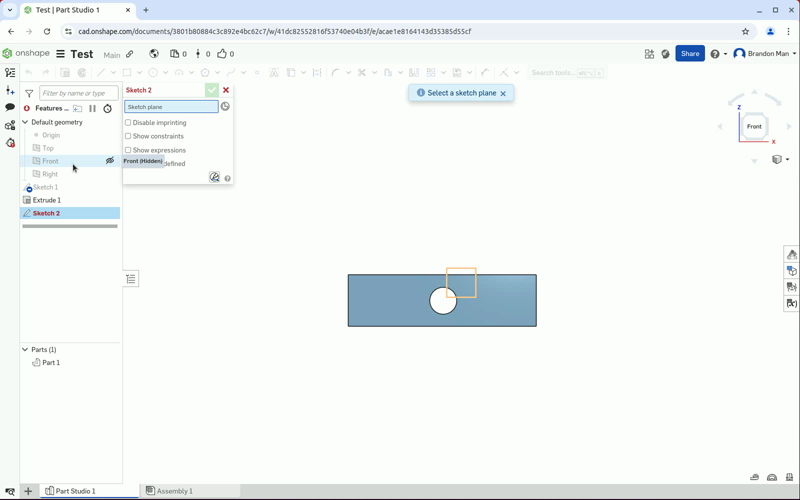
click(73, 163)
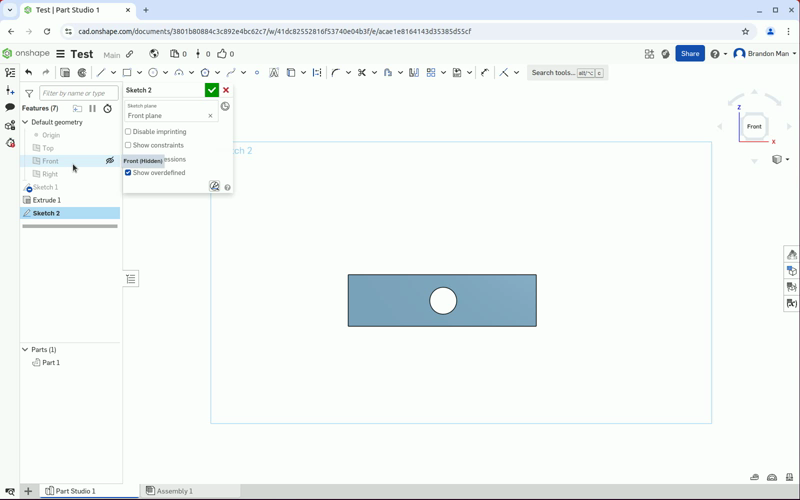
mouse_move(73, 352)
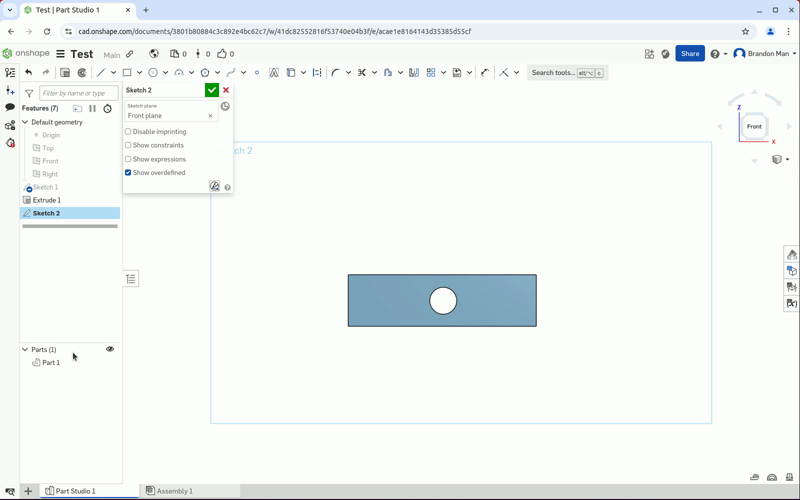
key(y)
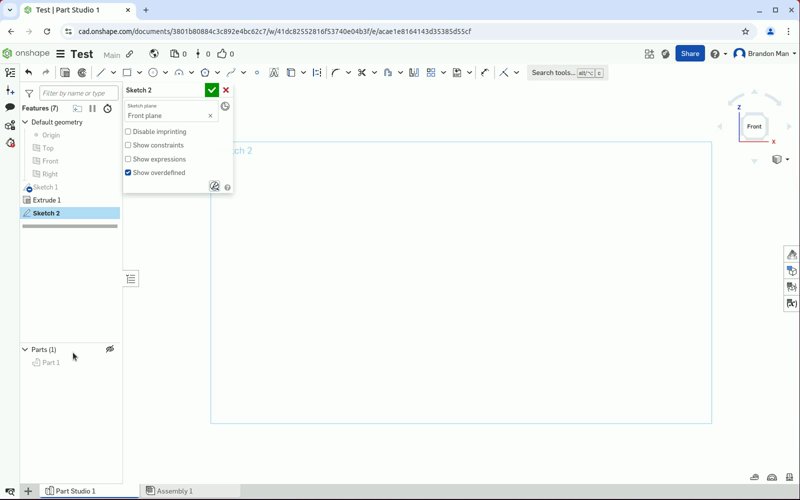
key(l)
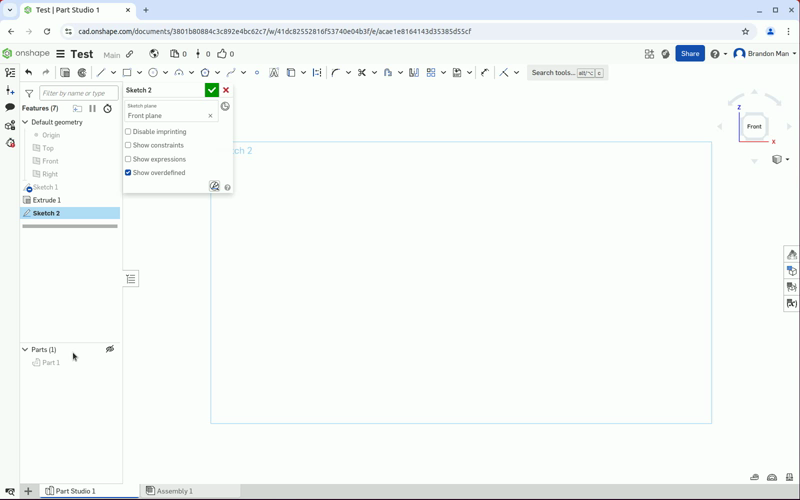
key_down(shift)
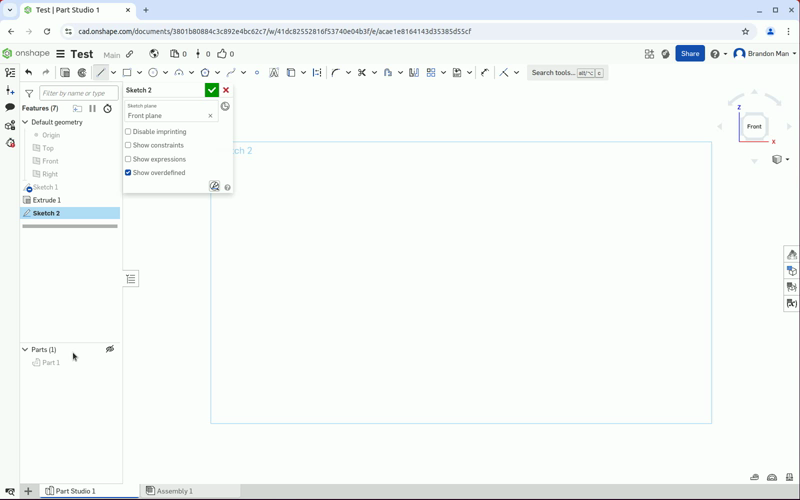
mouse_move(348, 326)
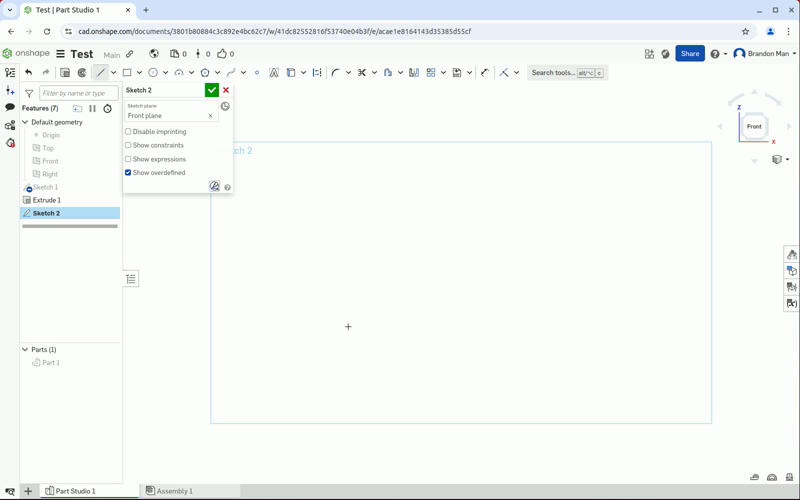
click(348, 326)
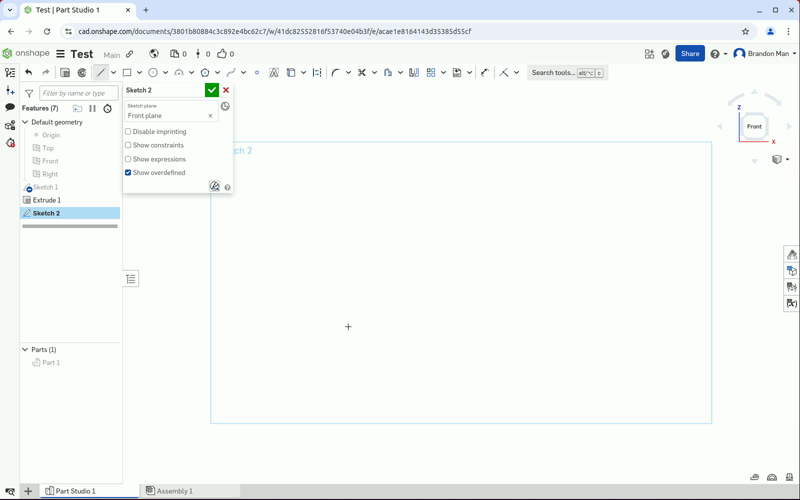
key_up(shift)
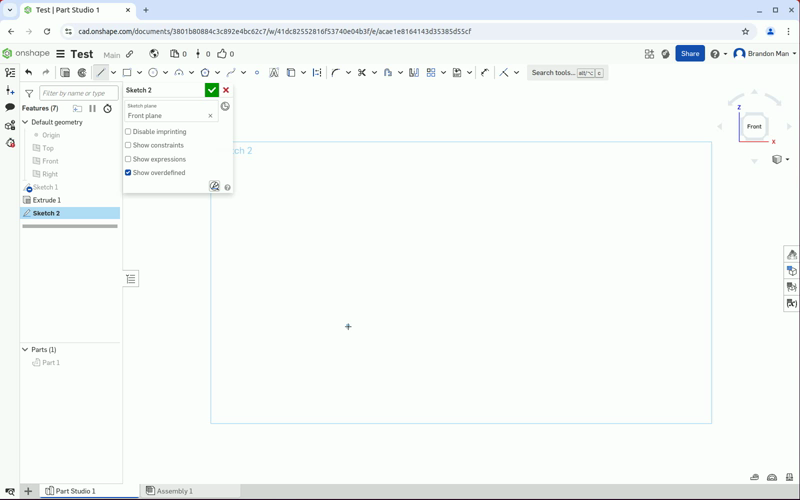
key_down(shift)
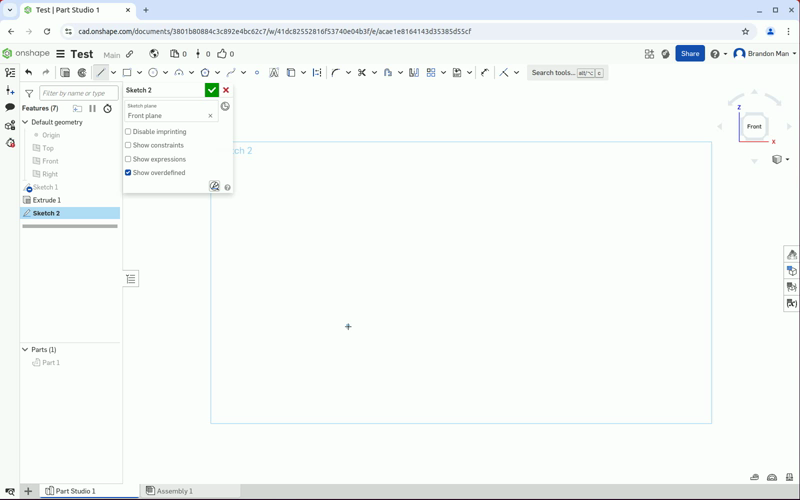
mouse_move(536, 326)
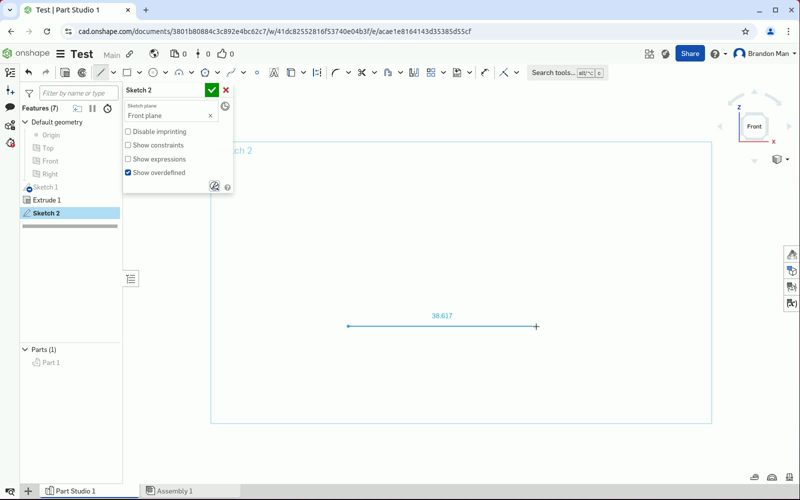
click(536, 326)
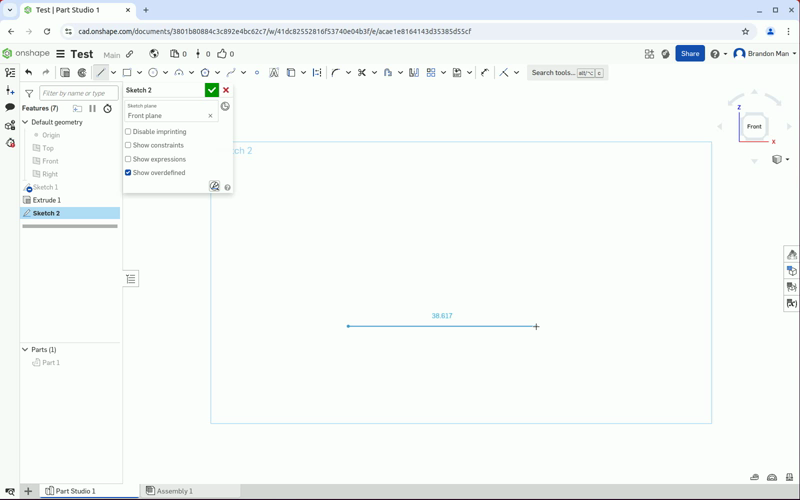
key_up(shift)
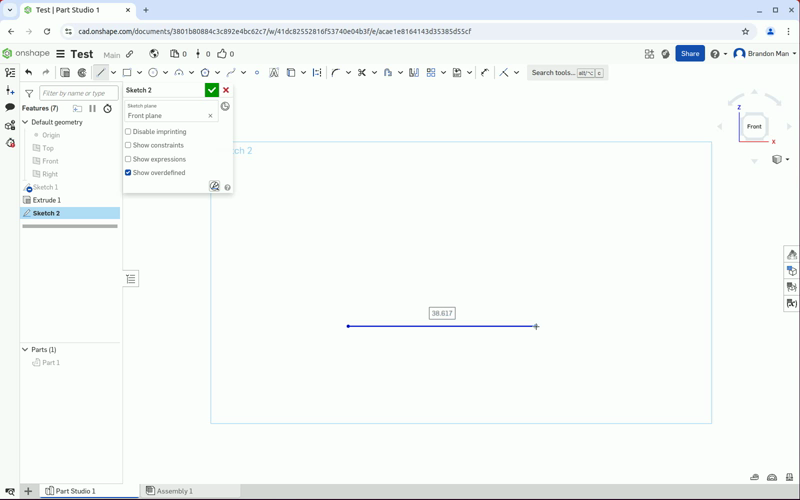
key_down(shift)
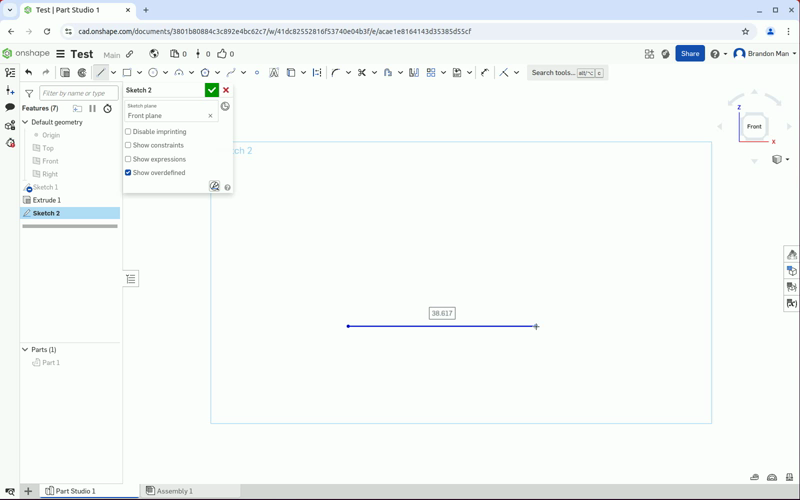
mouse_move(566, 326)
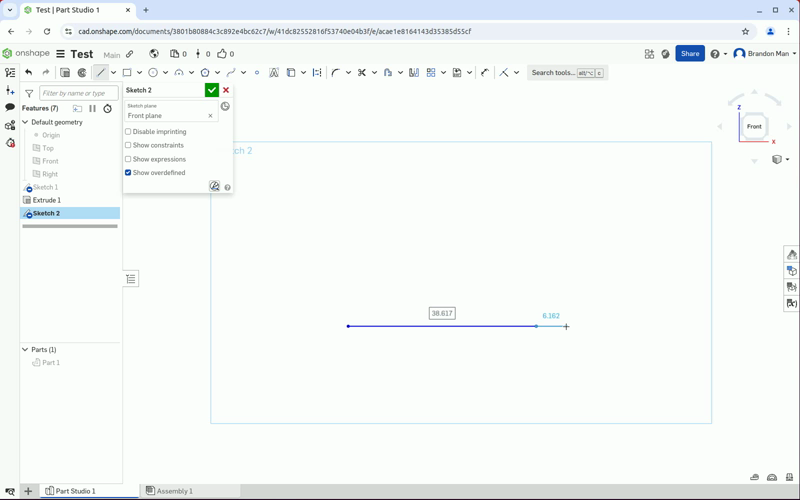
mouse_move(536, 274)
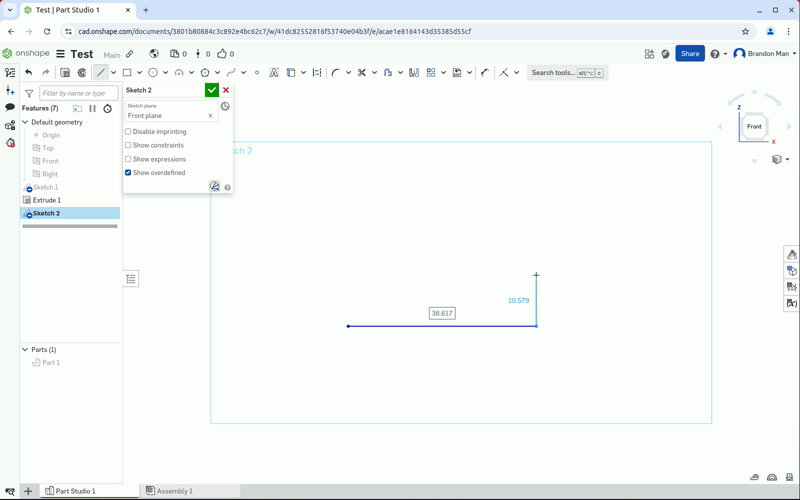
click(536, 274)
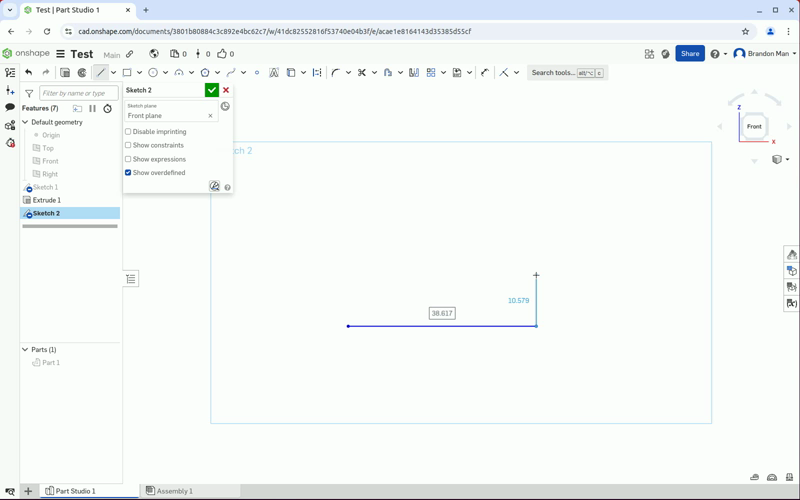
key_up(shift)
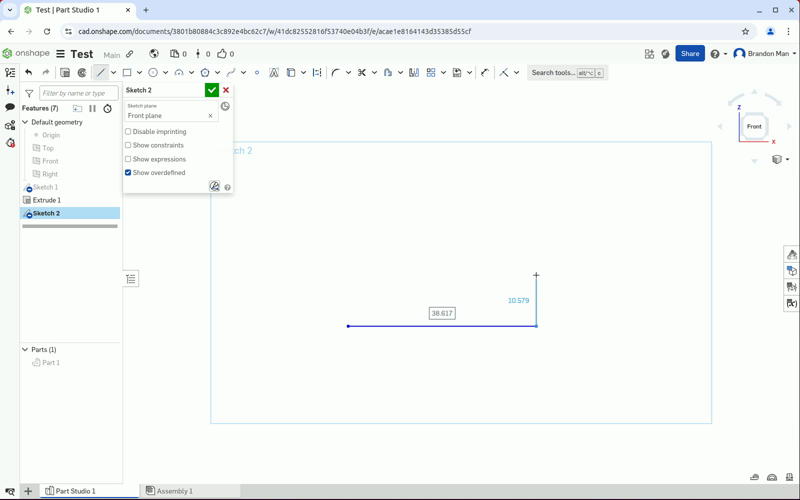
key_down(shift)
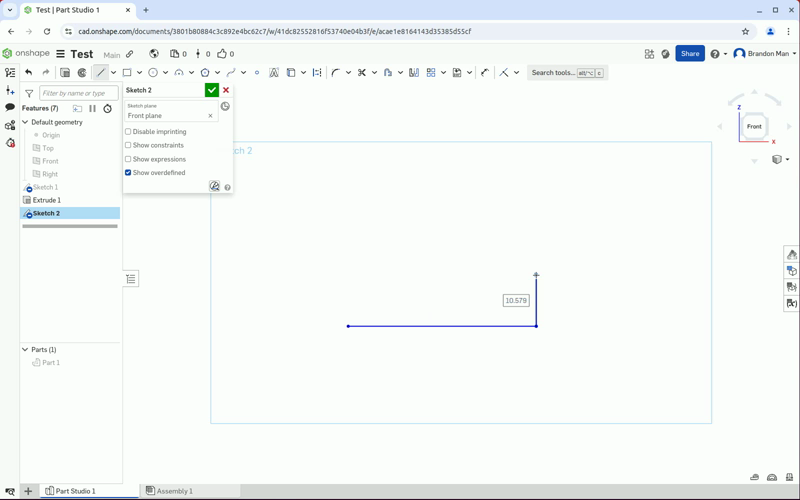
mouse_move(348, 274)
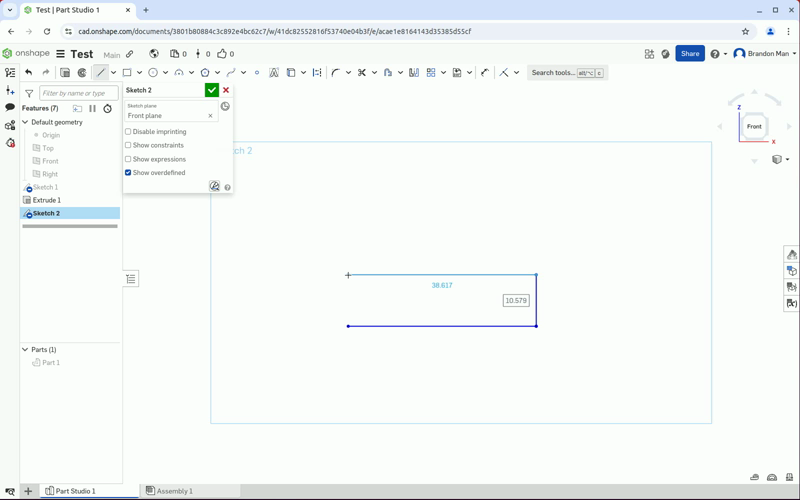
click(348, 274)
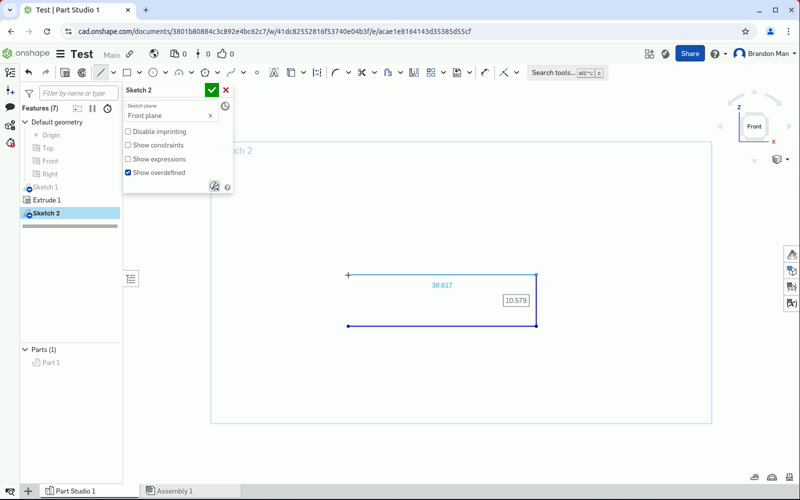
key_up(shift)
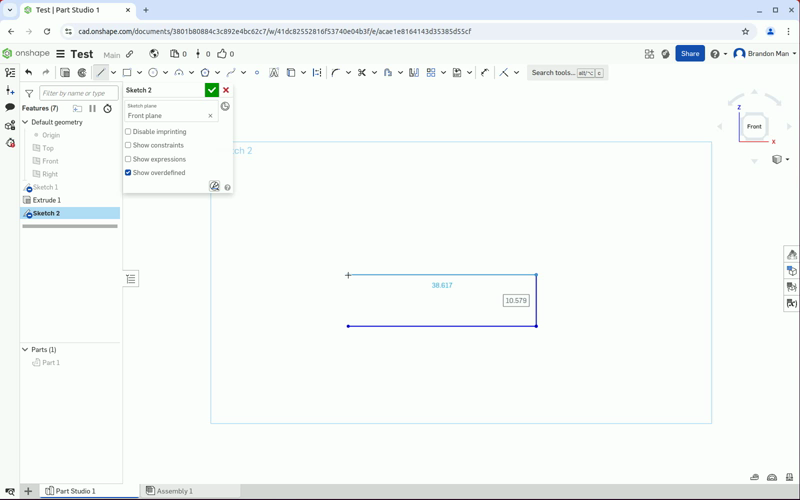
mouse_move(378, 274)
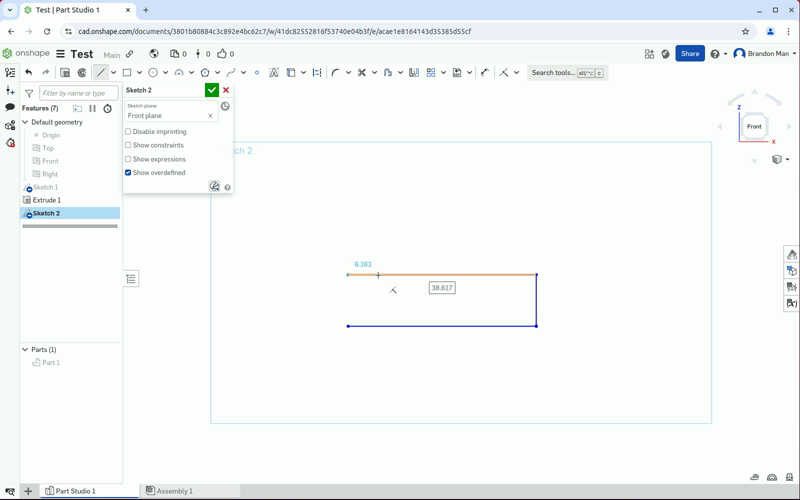
key_down(shift)
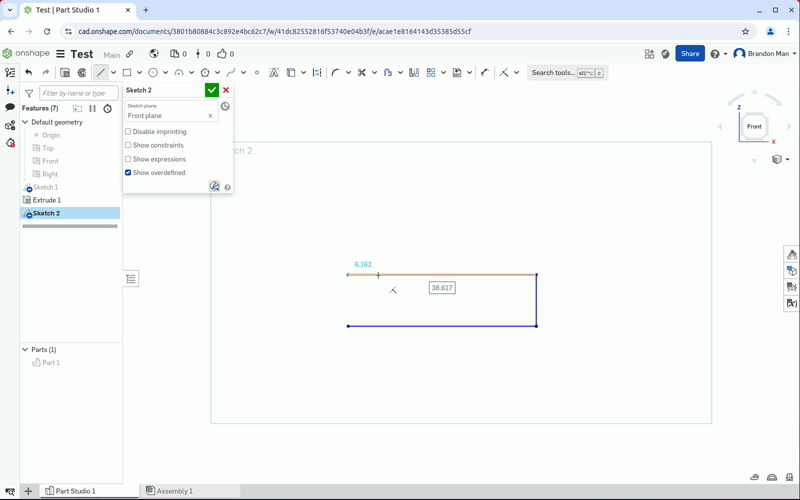
mouse_move(348, 326)
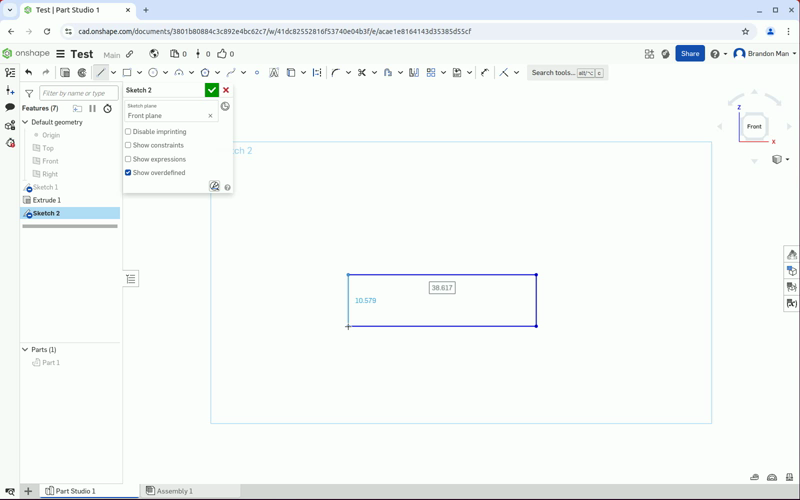
key_up(shift)
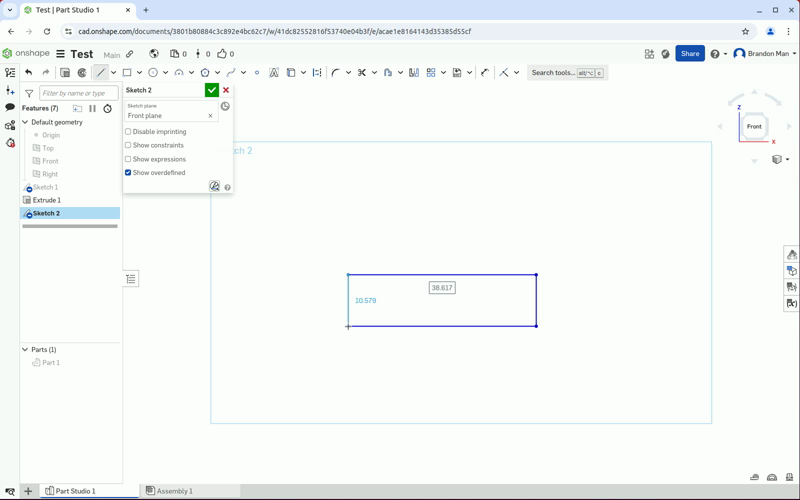
click(348, 326)
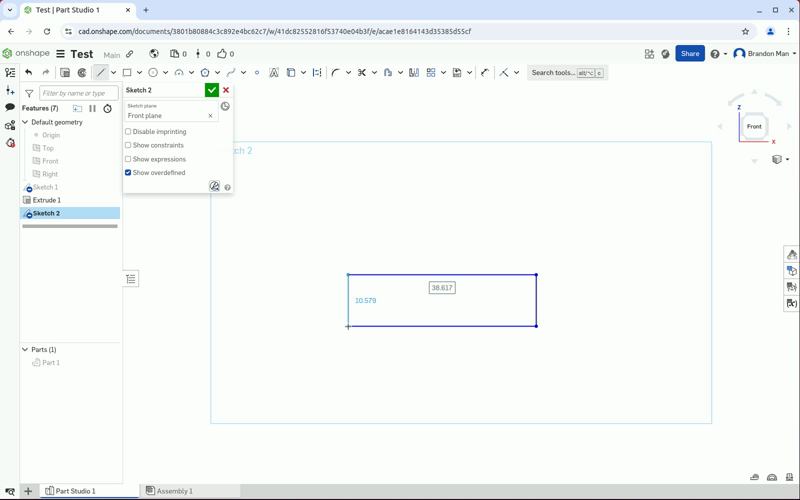
key(esc)
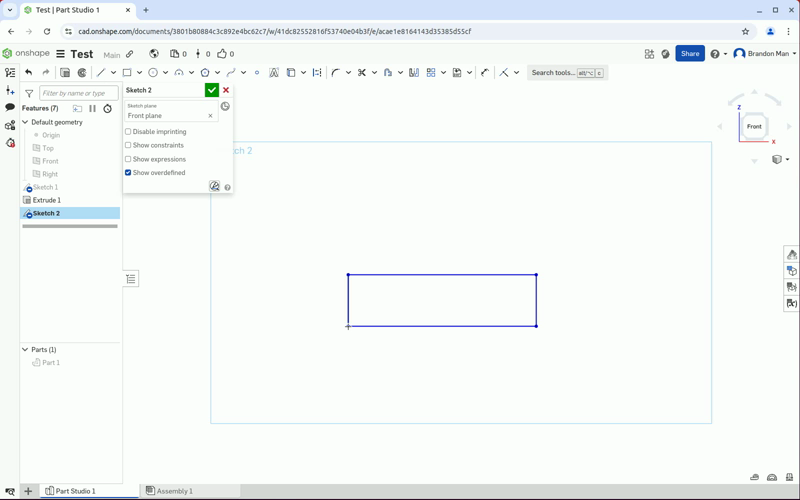
key(c)
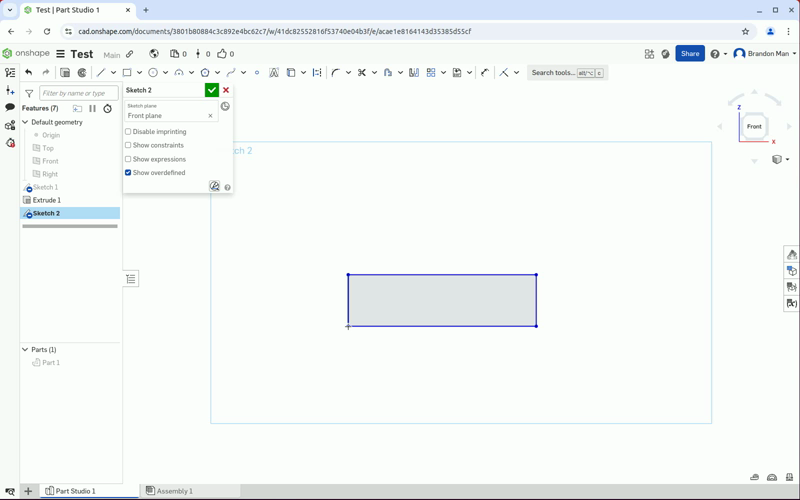
key_down(shift)
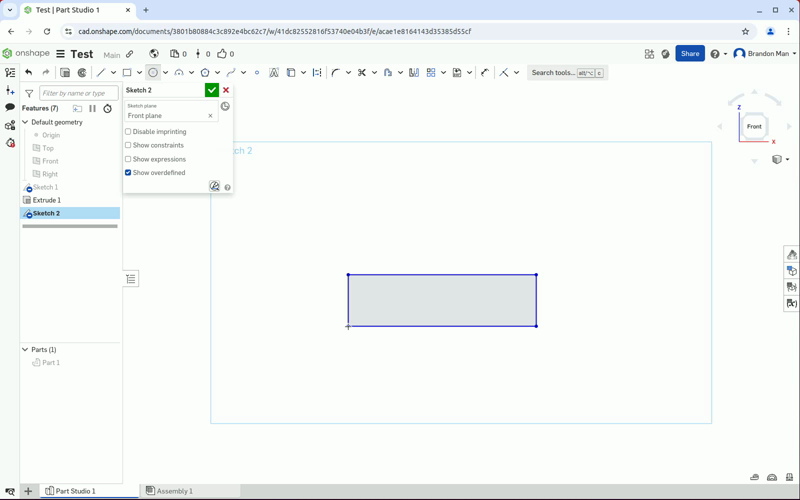
mouse_move(443, 300)
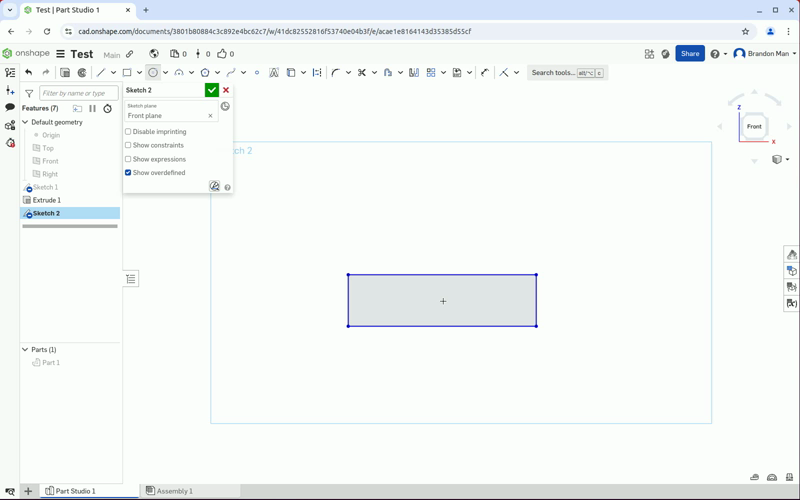
click(443, 300)
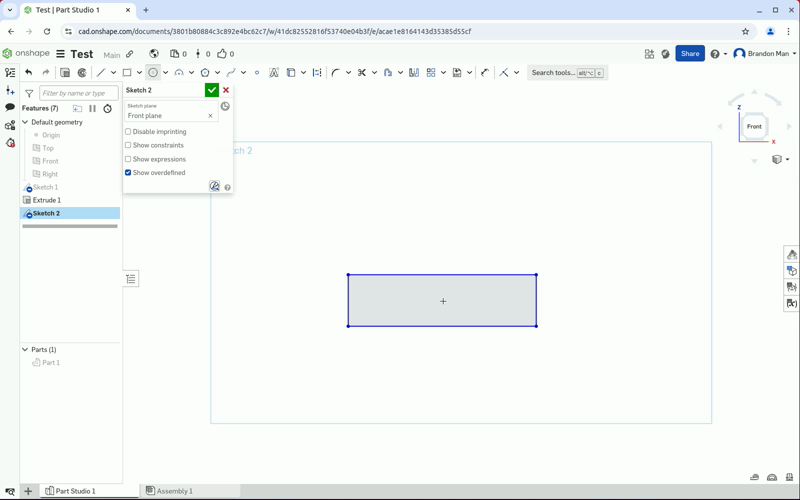
key_up(shift)
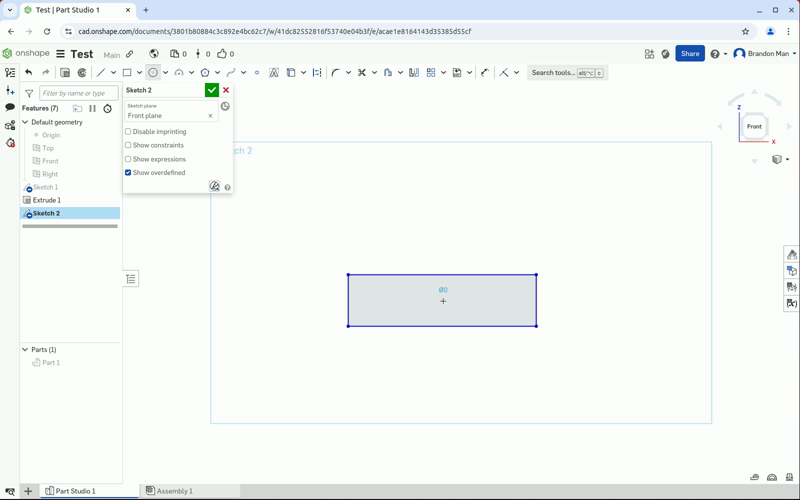
mouse_move(456, 300)
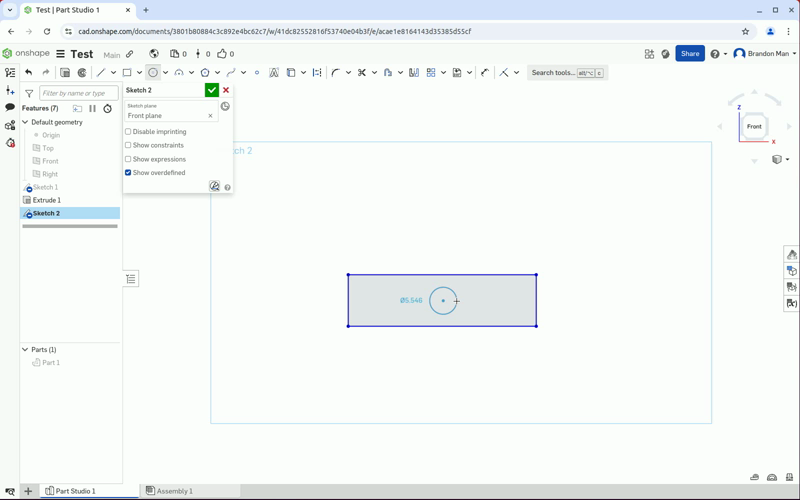
click(456, 300)
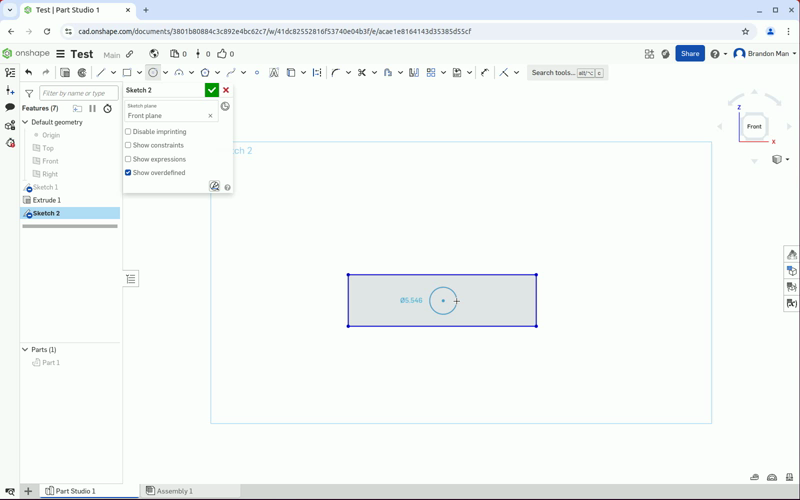
key(esc)
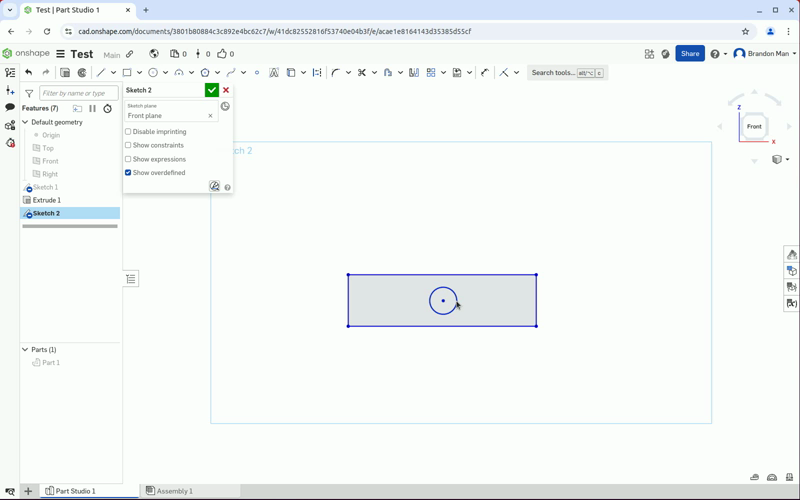
mouse_move(499, 317)
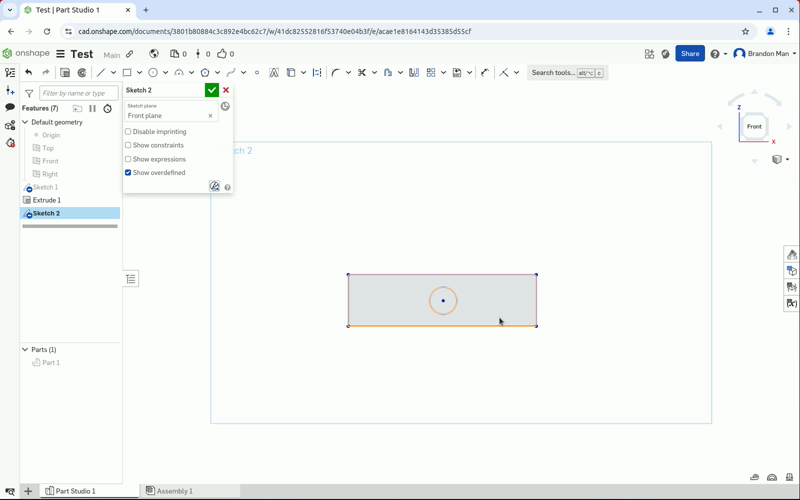
click(499, 317)
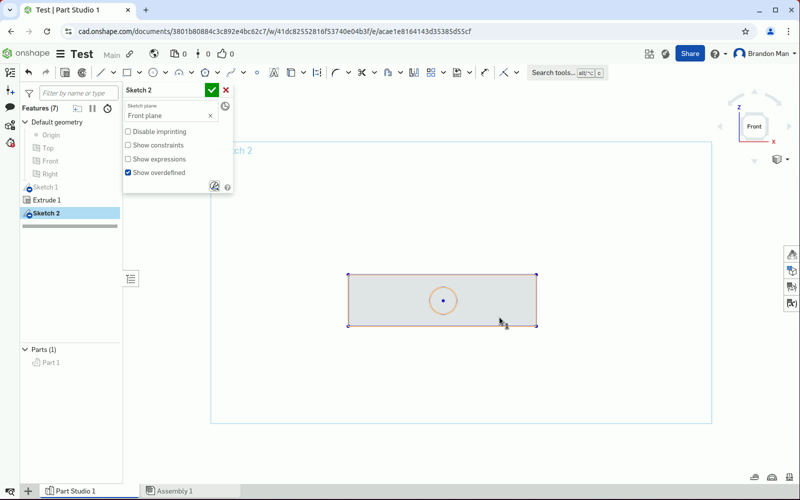
mouse_move(73, 352)
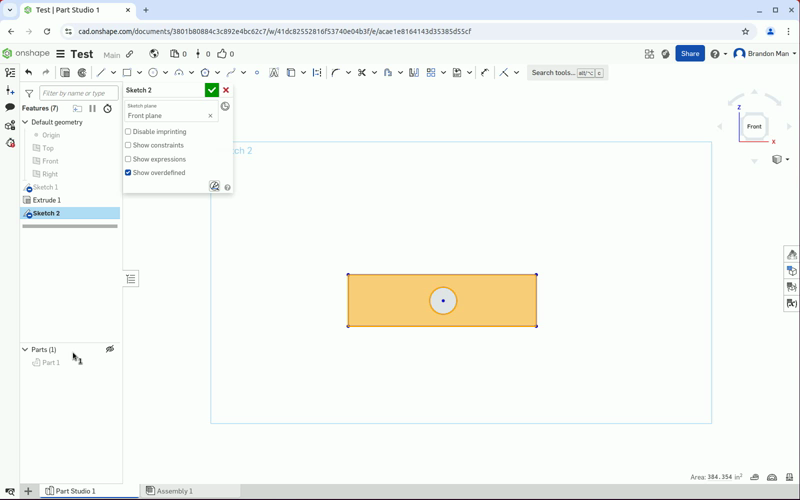
key(shift+y)
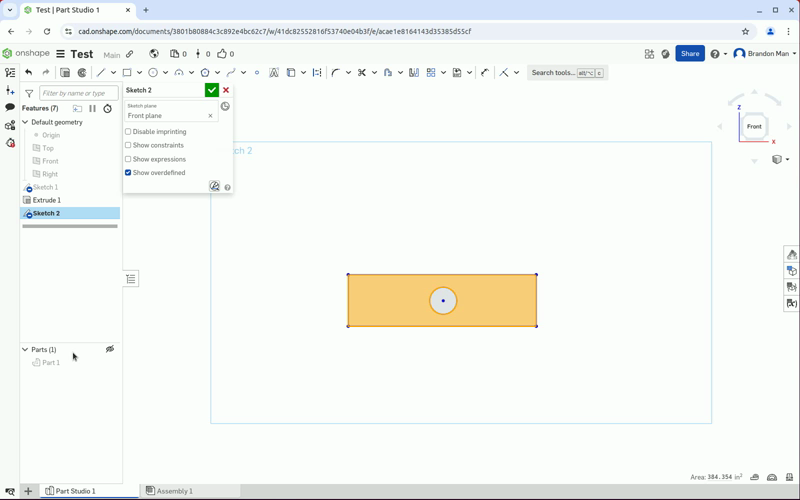
key(shift+e)
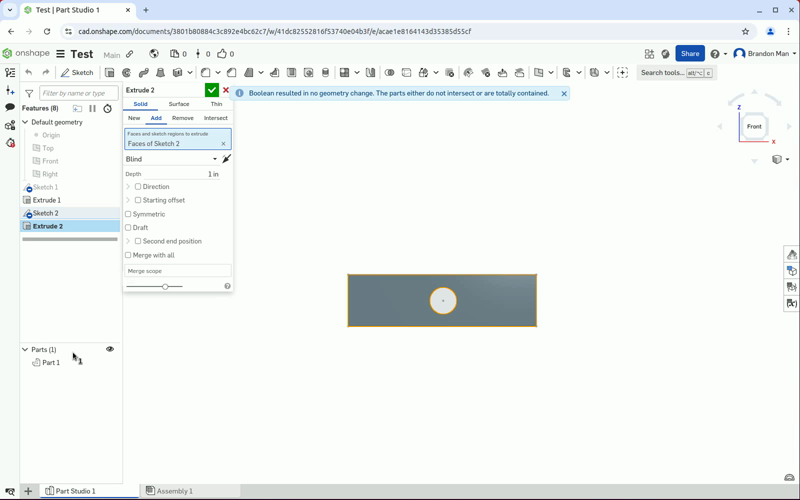
mouse_move(143, 106)
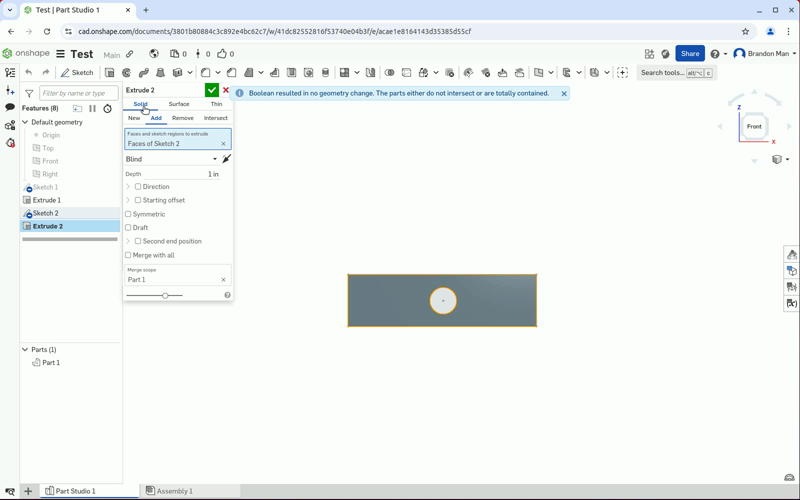
click(143, 106)
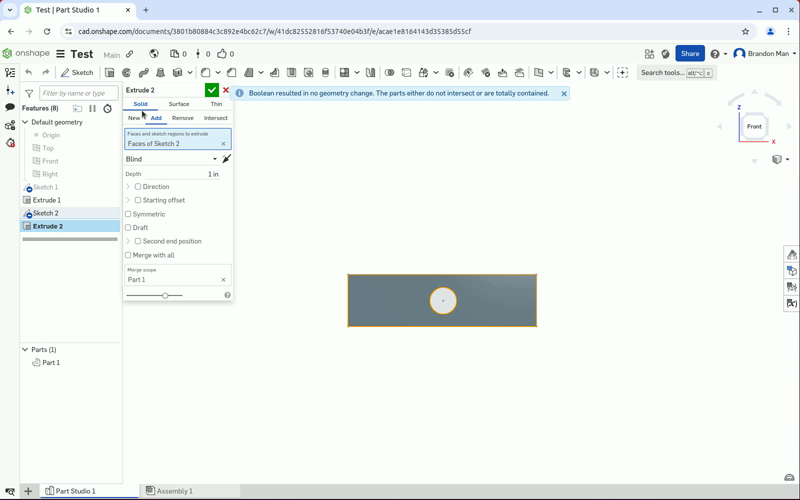
mouse_move(137, 120)
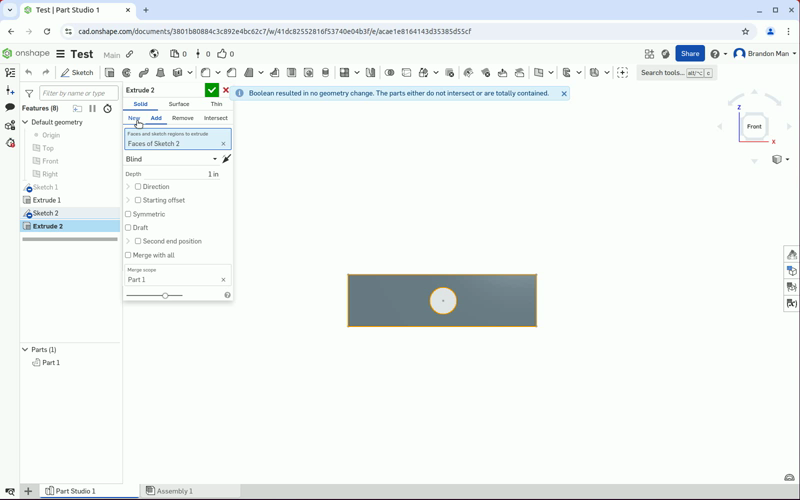
click(137, 120)
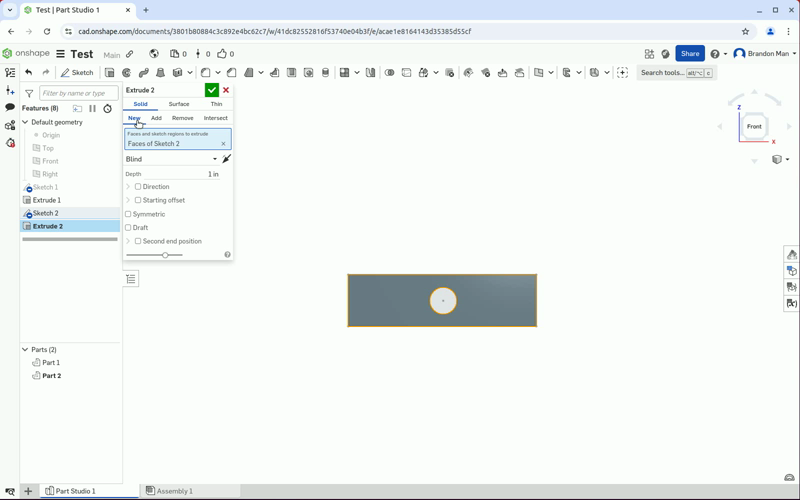
key(tab, 4)
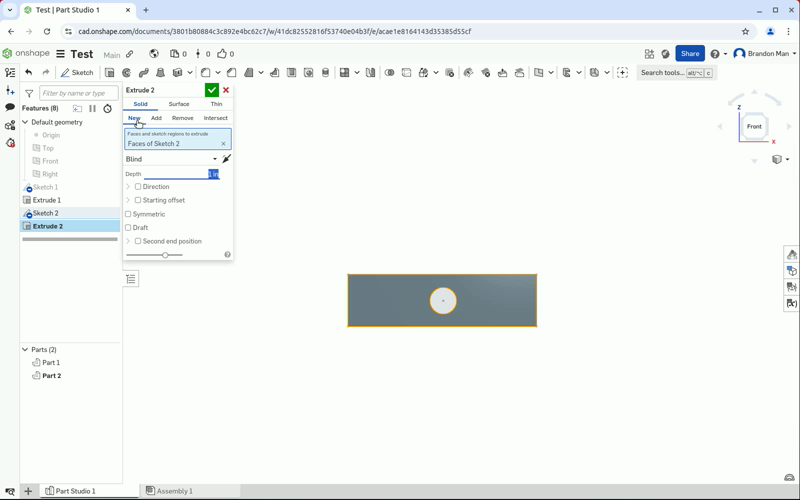
text(5.296)
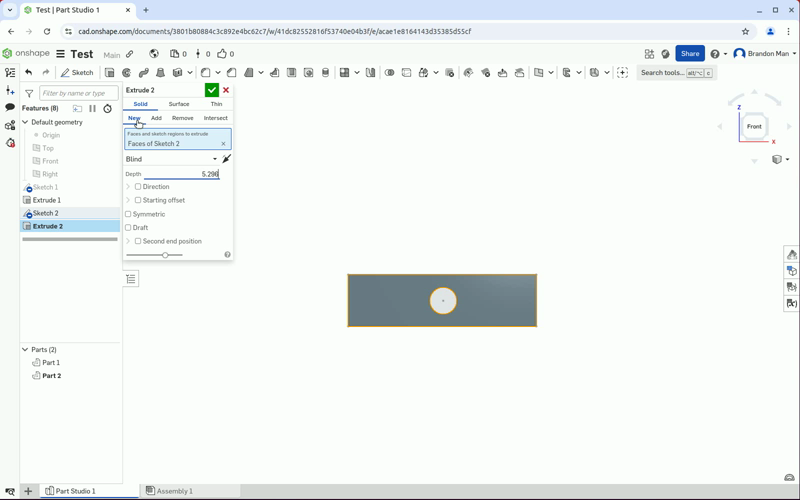
key(enter)
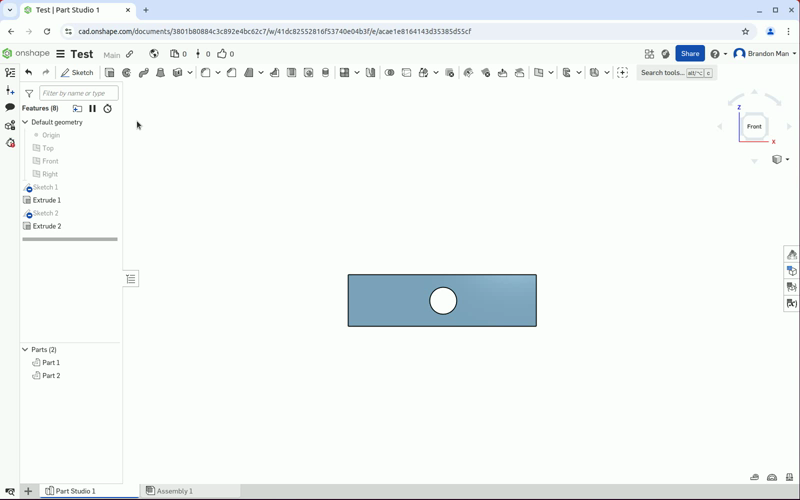
key(shift+h)
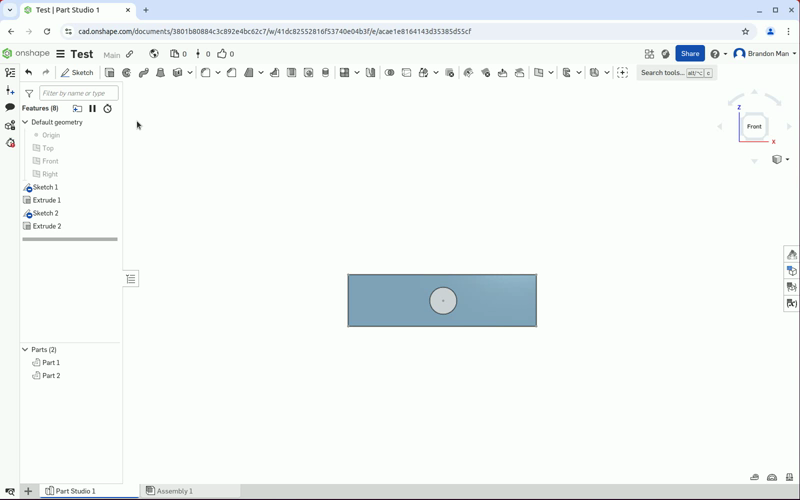
key(shift+h)
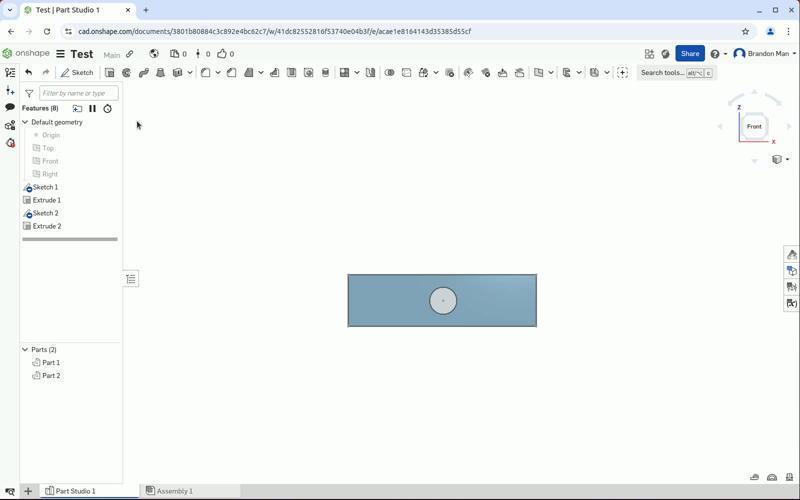
key(shift+7)
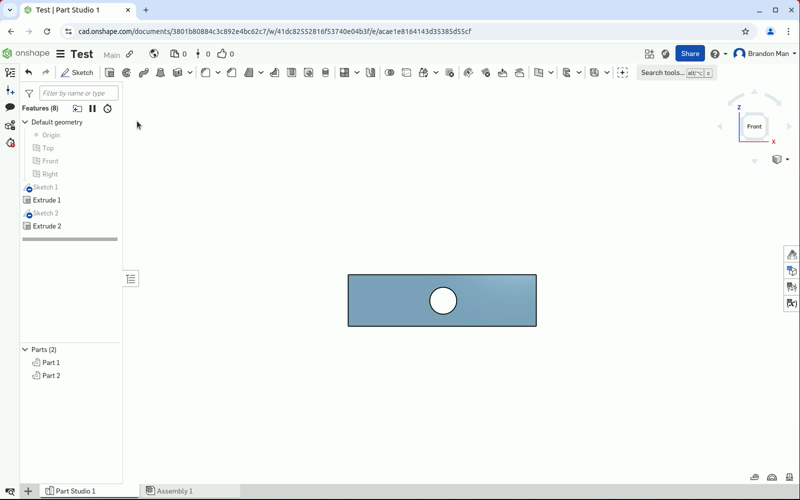
key(left, 2)
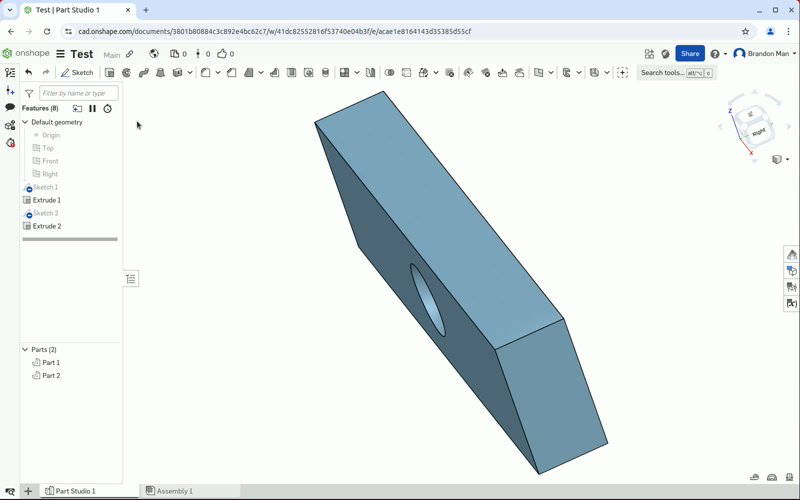
key(down, 2)
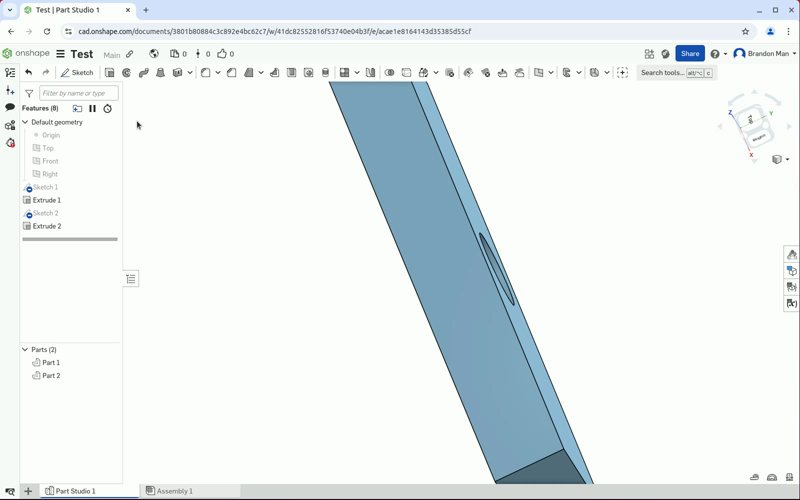
key(up, 2)
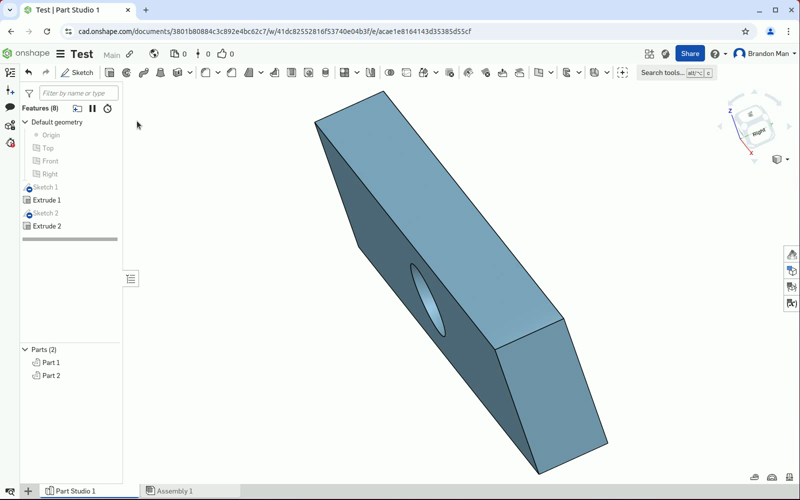
key(right, 2)
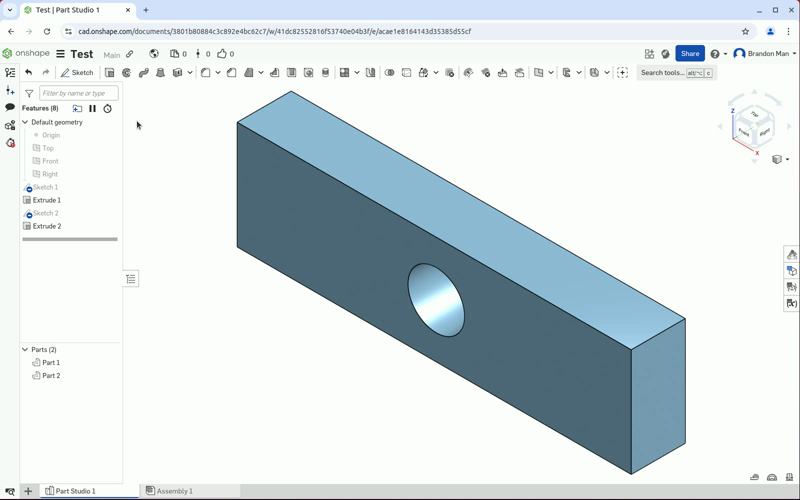
mouse_move(73, 189)
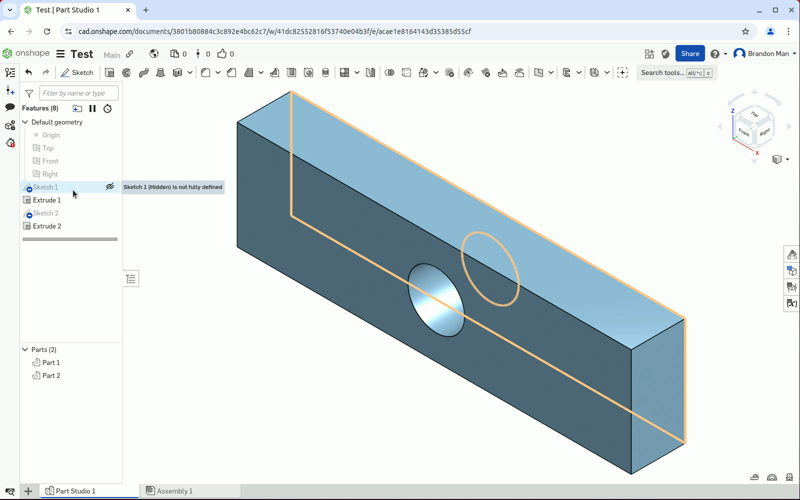
click(73, 189)